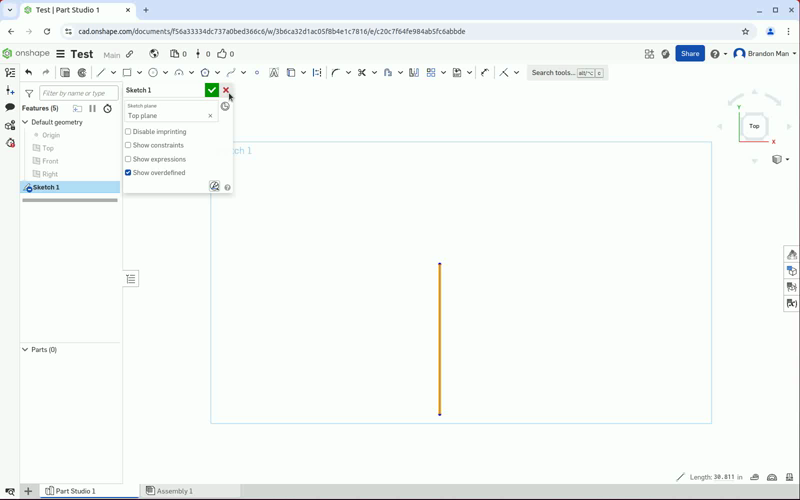
key(shift+h)
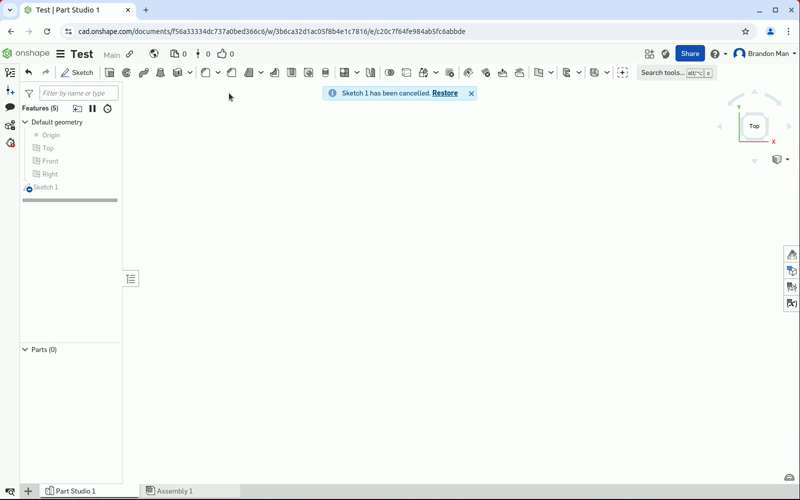
mouse_move(73, 352)
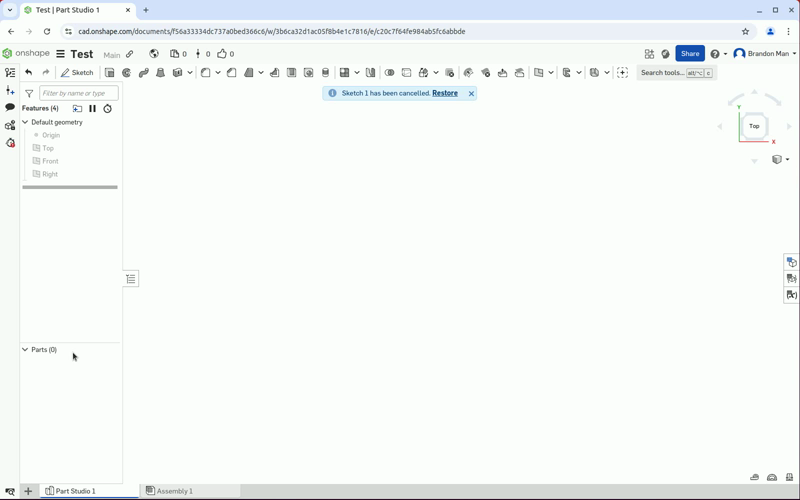
key(y)
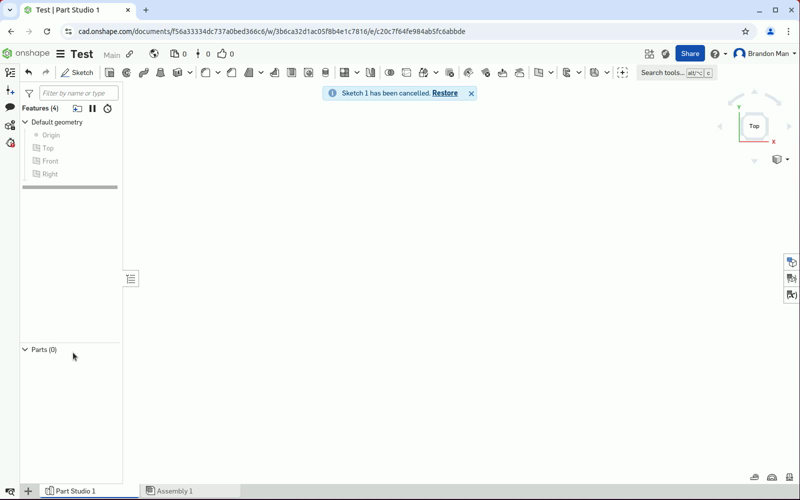
key(shift+p)
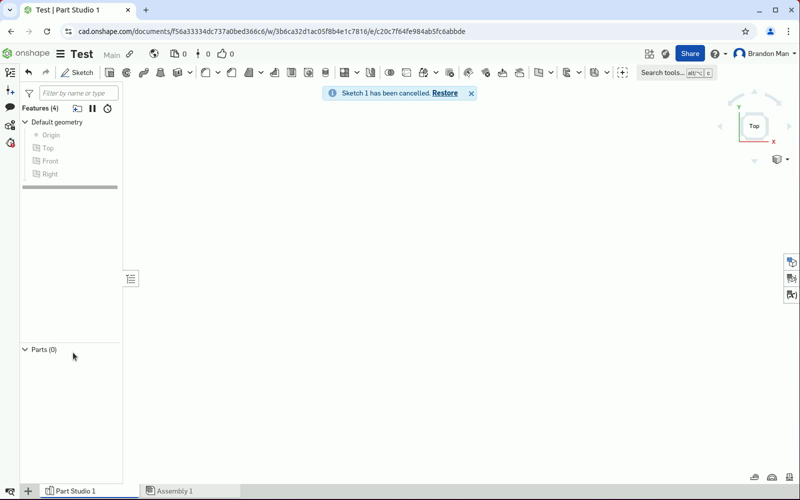
key(space)
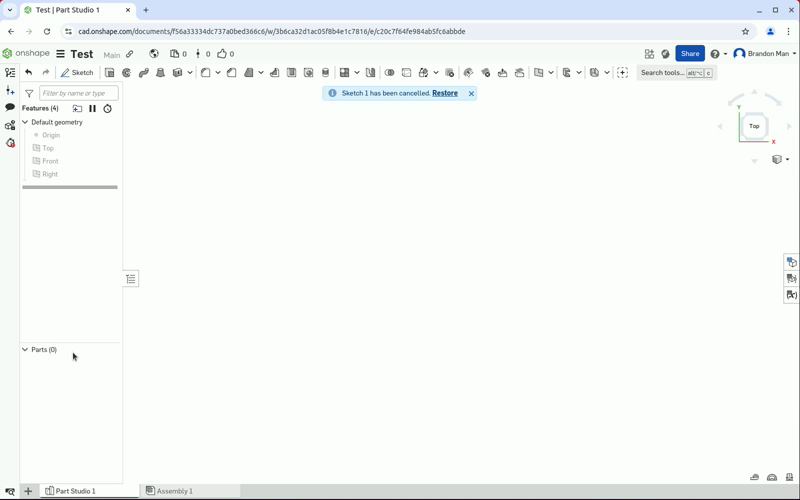
key_down(shift)
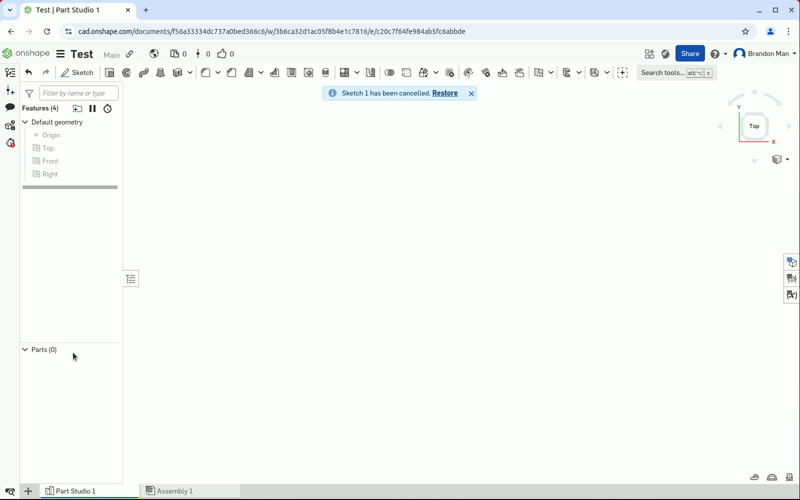
key(up)
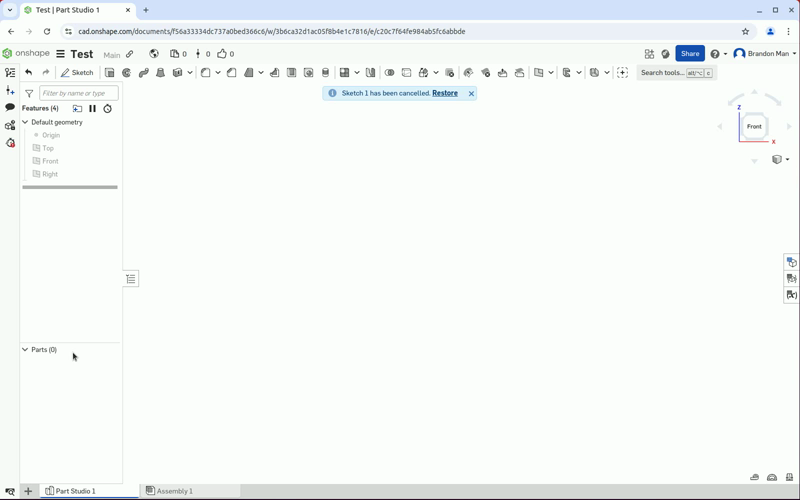
key_up(shift)
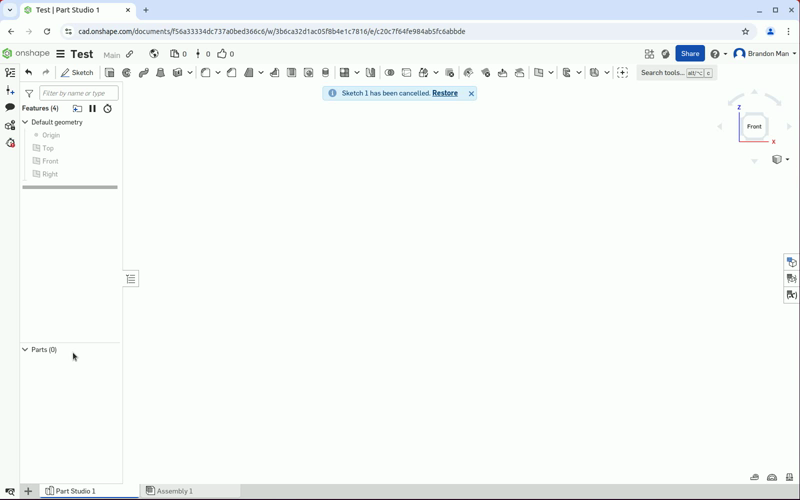
mouse_move(73, 352)
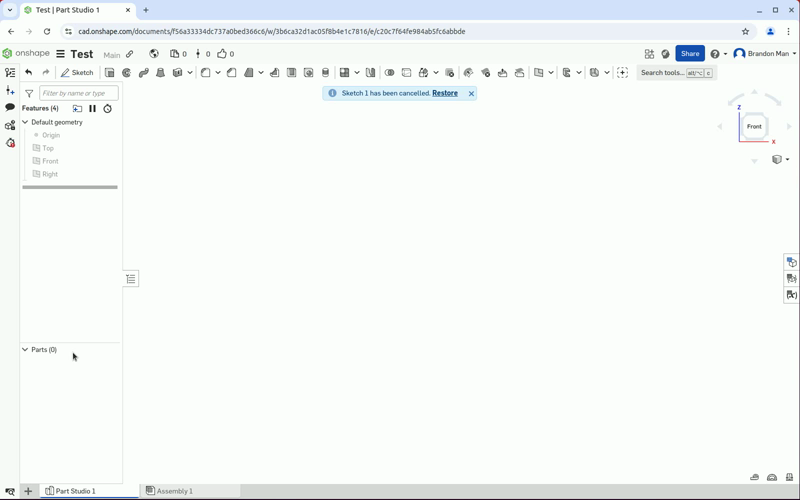
key(shift+y)
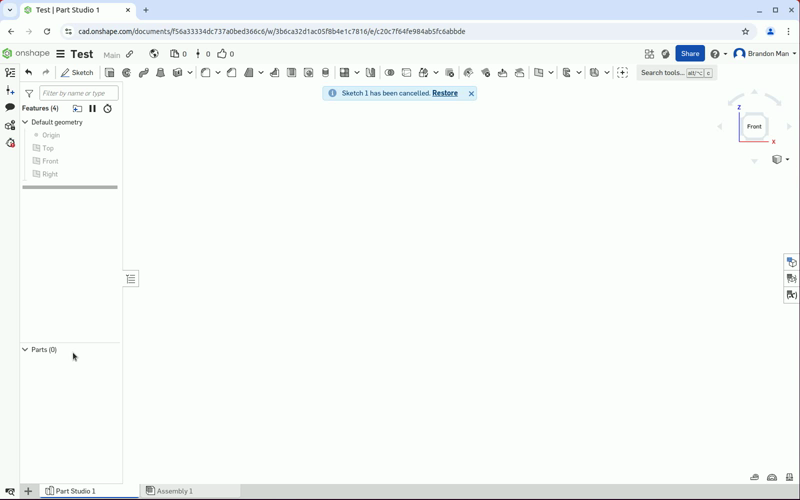
key(shift+s)
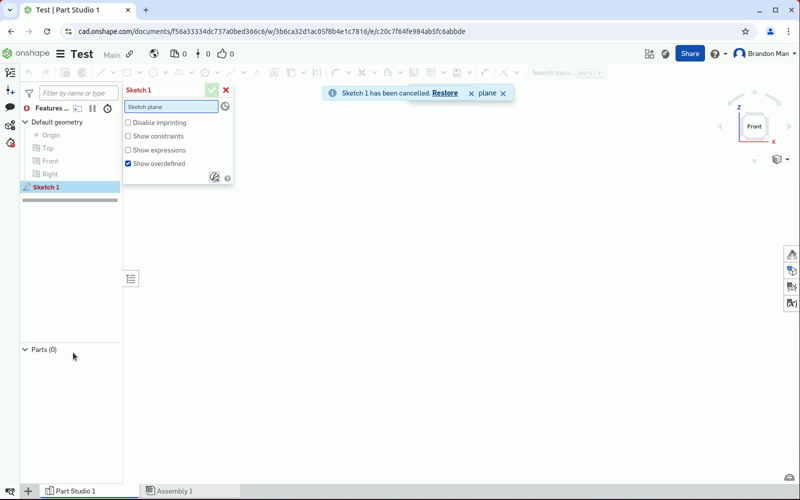
mouse_move(73, 163)
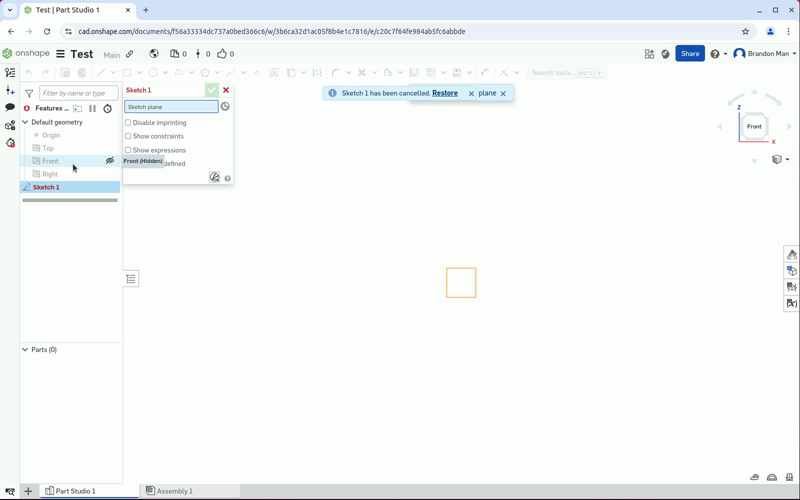
click(73, 163)
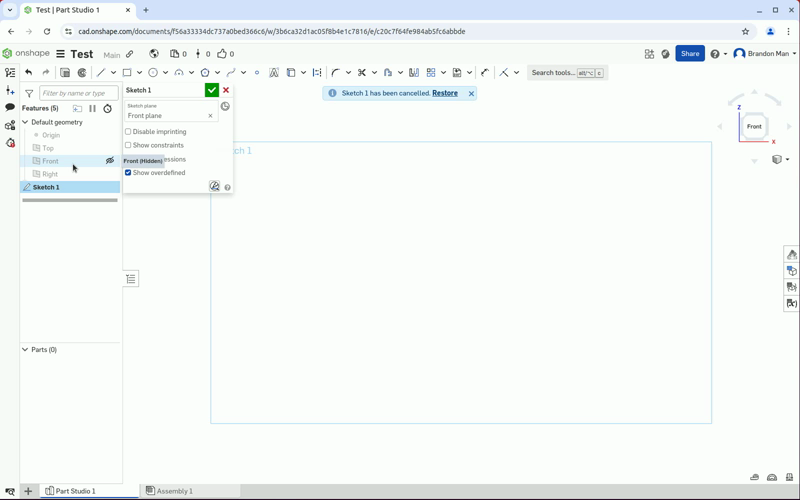
mouse_move(73, 352)
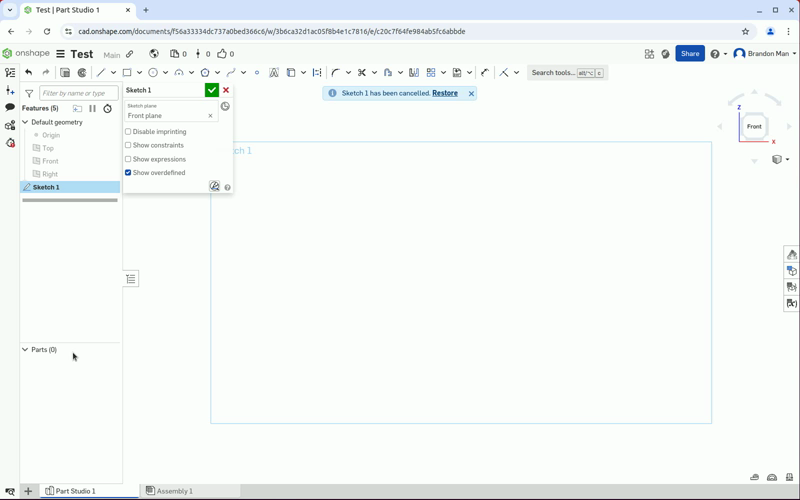
key(y)
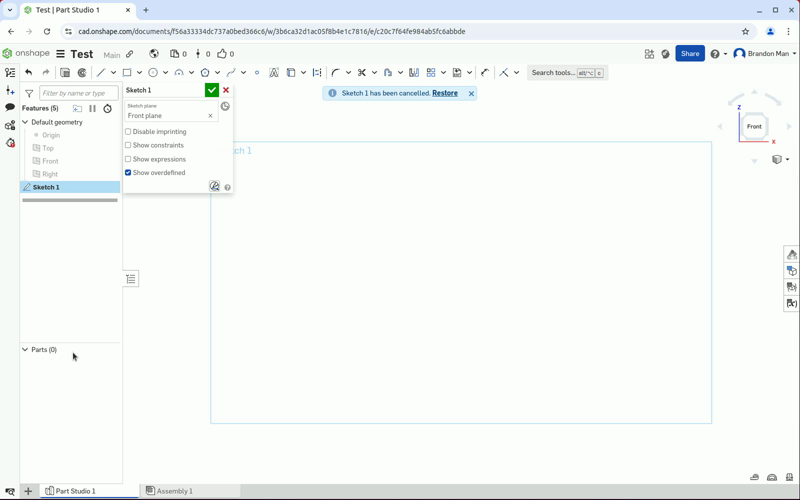
key(l)
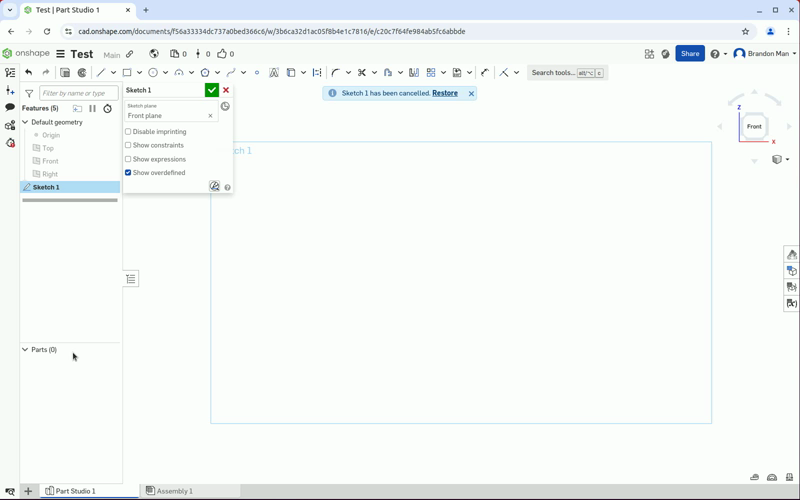
key_down(shift)
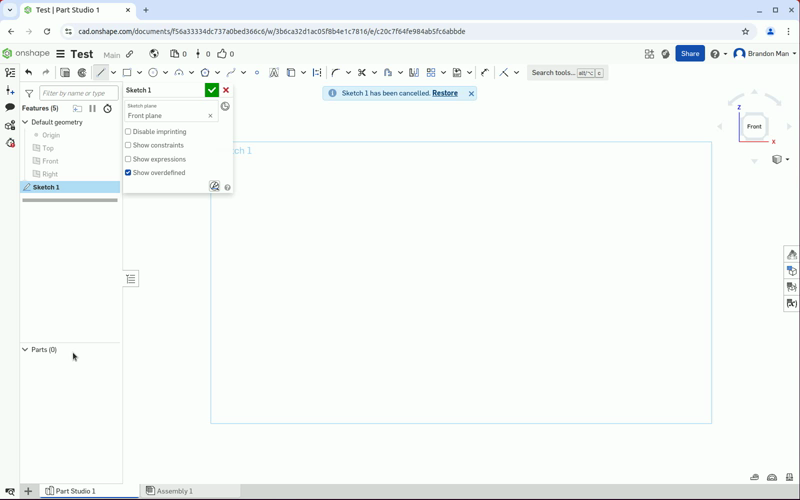
mouse_move(368, 233)
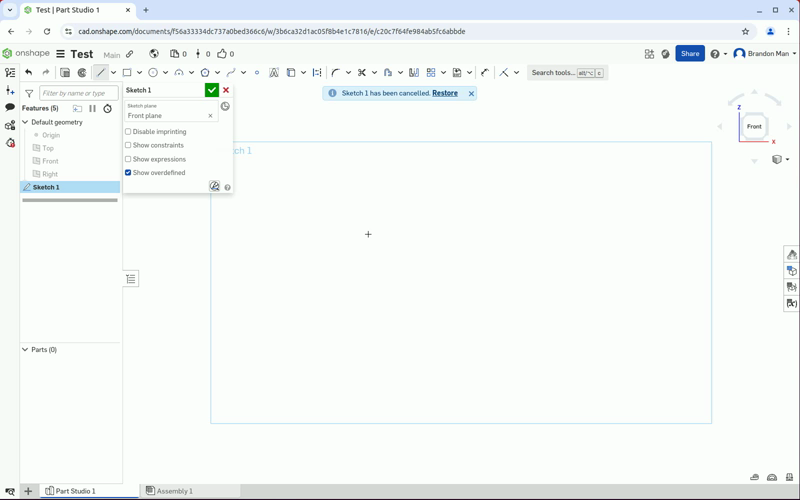
click(368, 233)
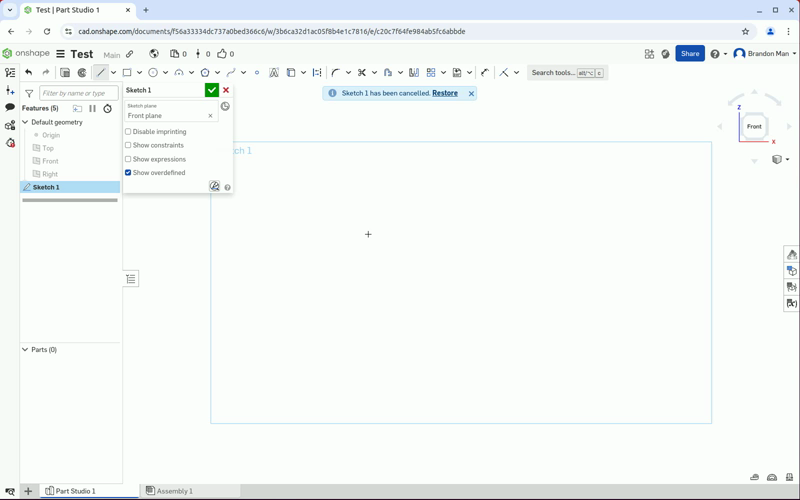
key_up(shift)
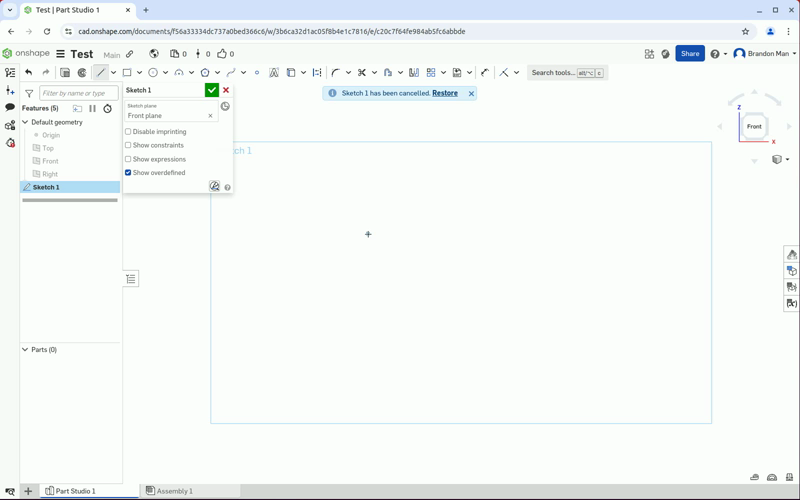
key_down(shift)
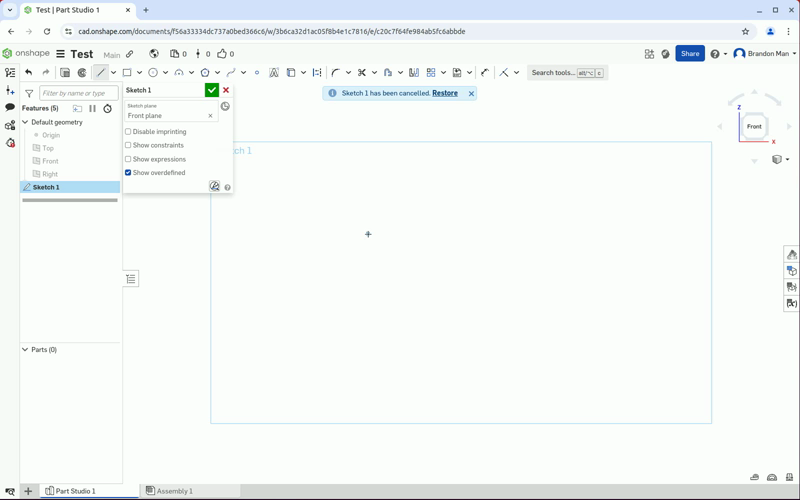
mouse_move(398, 233)
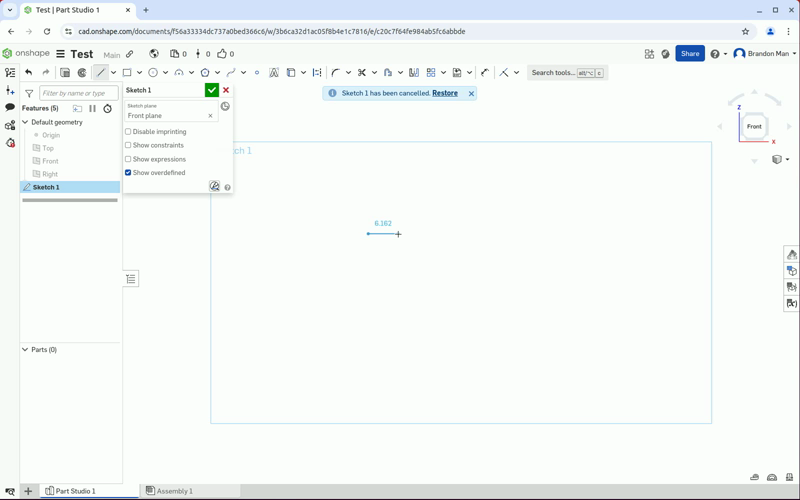
mouse_move(404, 233)
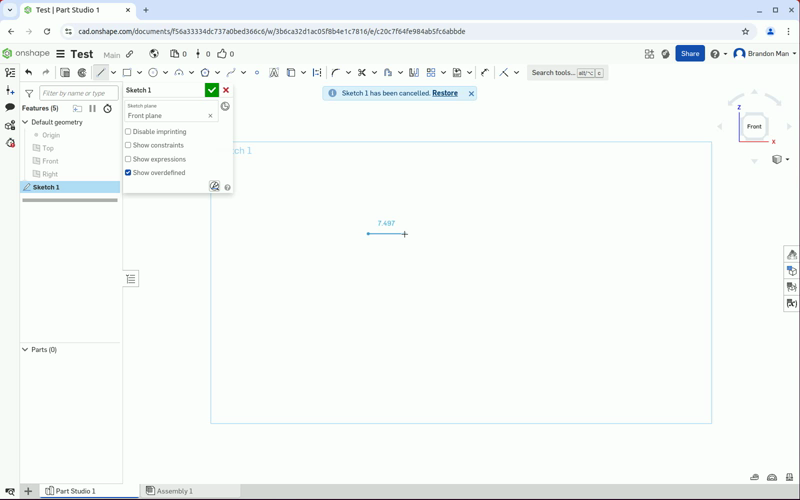
click(404, 233)
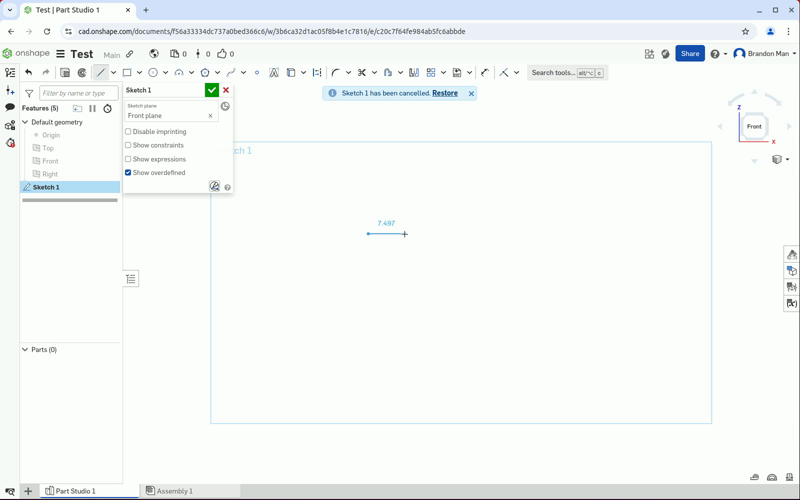
key_up(shift)
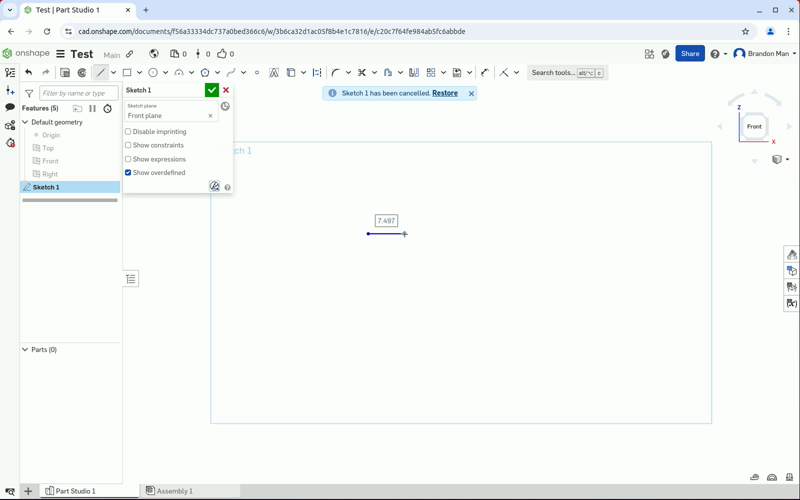
key_down(shift)
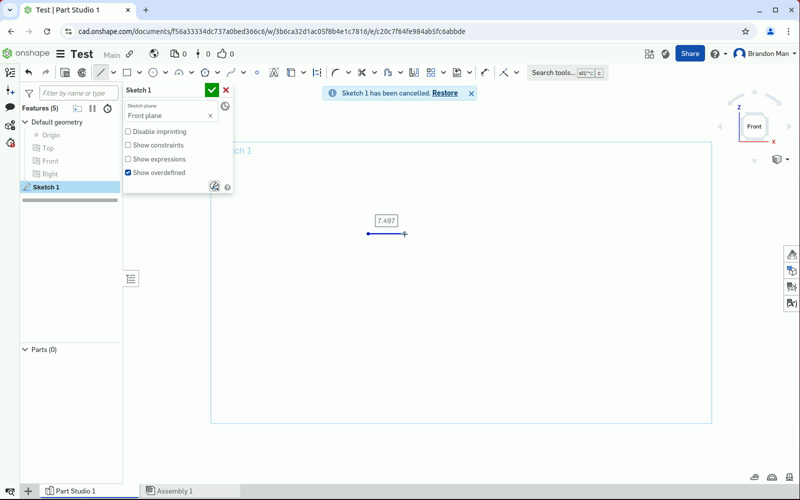
mouse_move(515, 233)
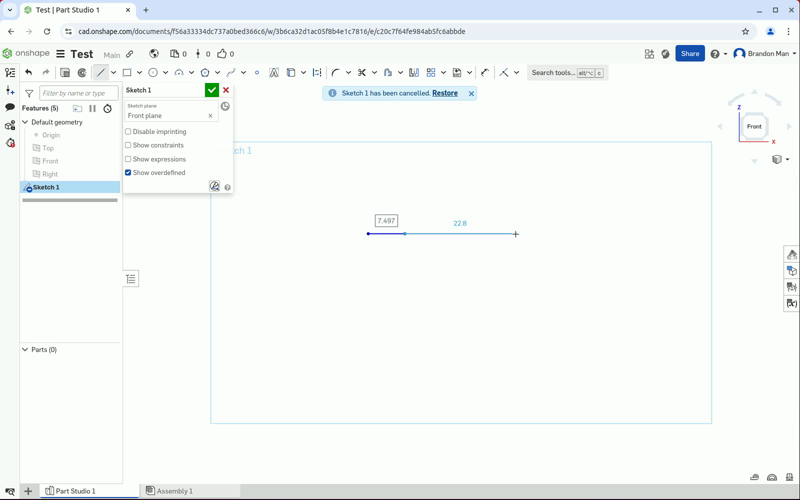
click(515, 233)
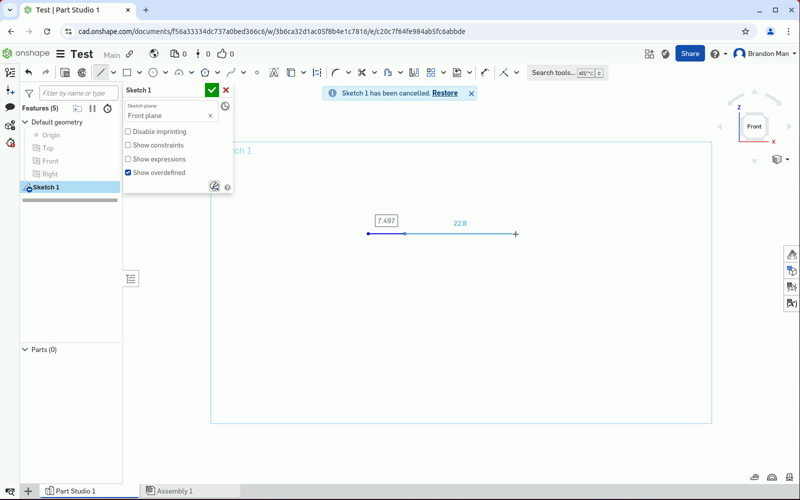
key_up(shift)
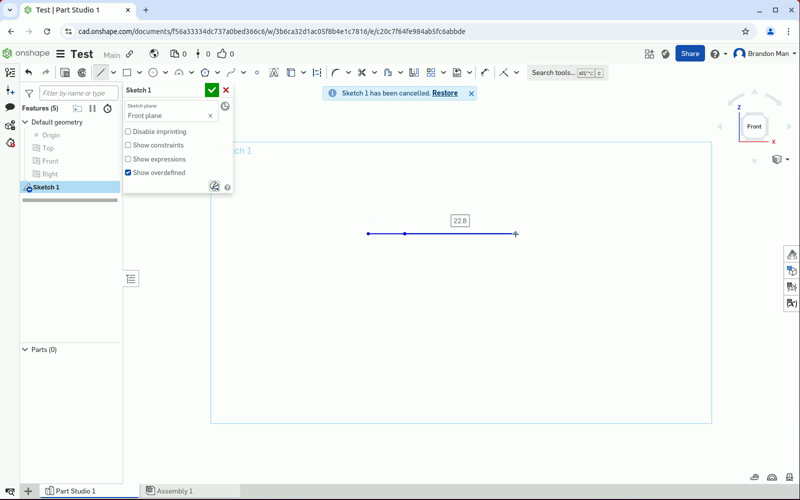
key_down(shift)
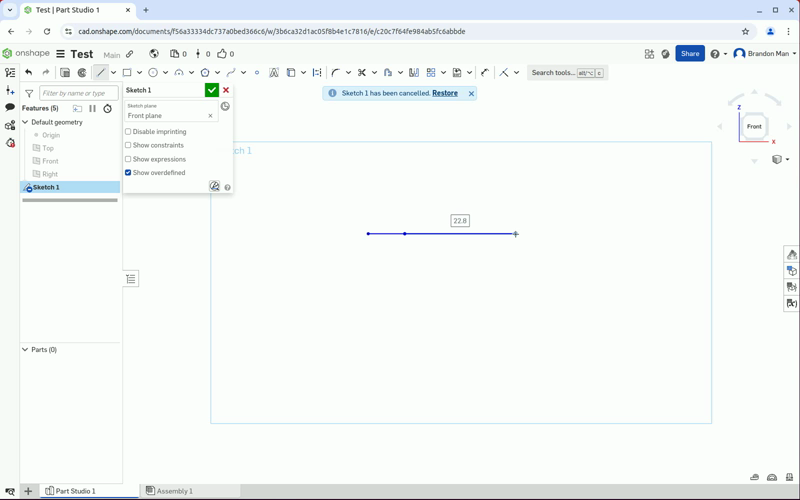
mouse_move(545, 233)
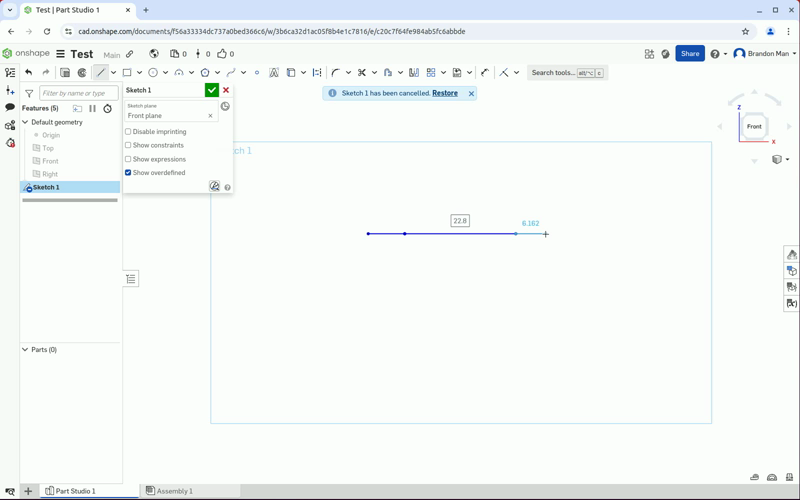
mouse_move(552, 233)
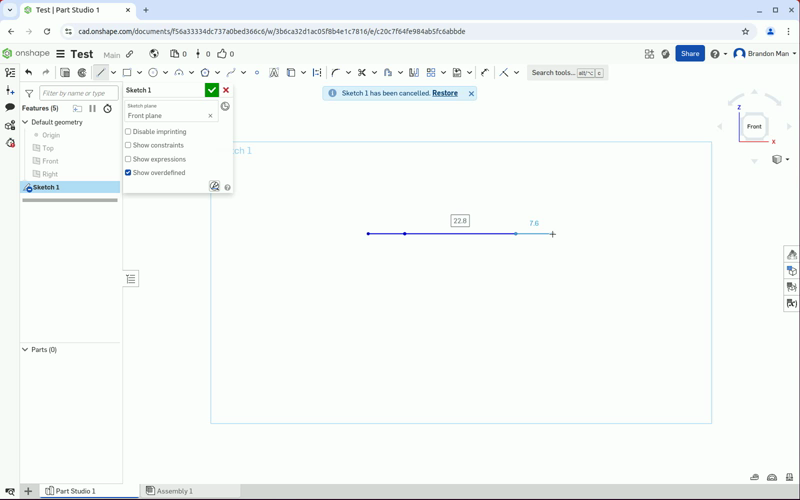
click(552, 233)
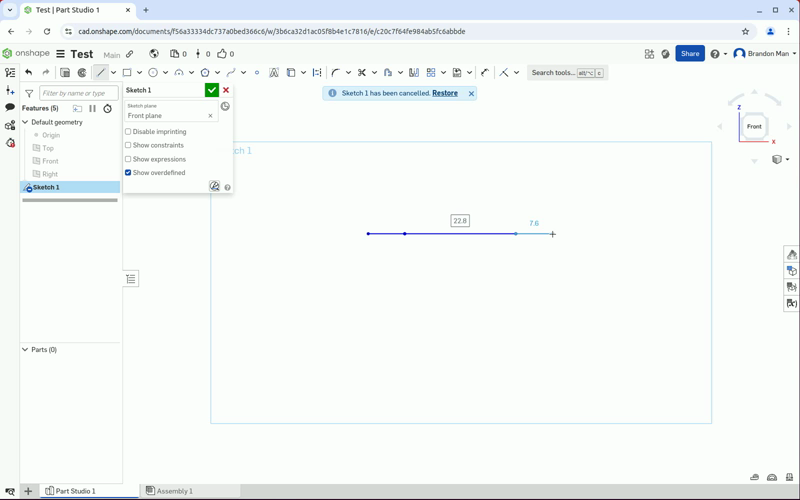
key_up(shift)
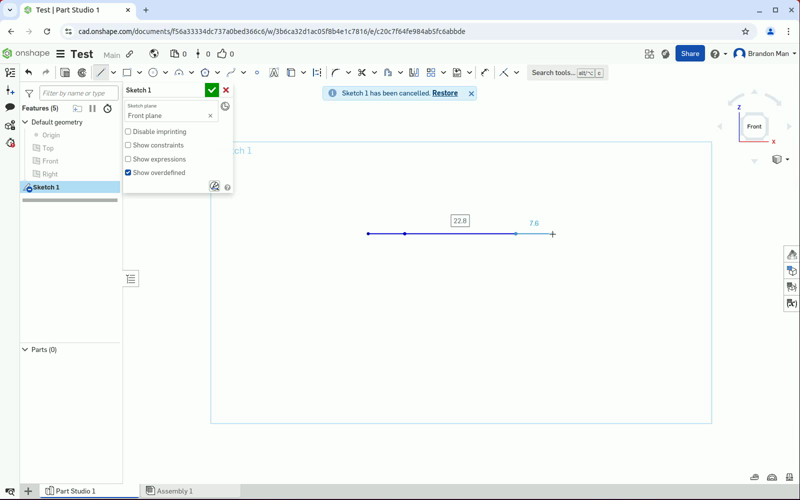
key_down(shift)
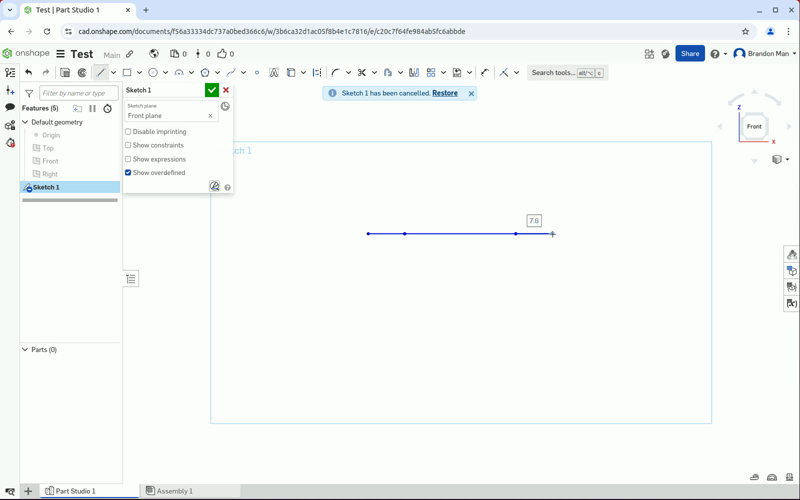
mouse_move(552, 171)
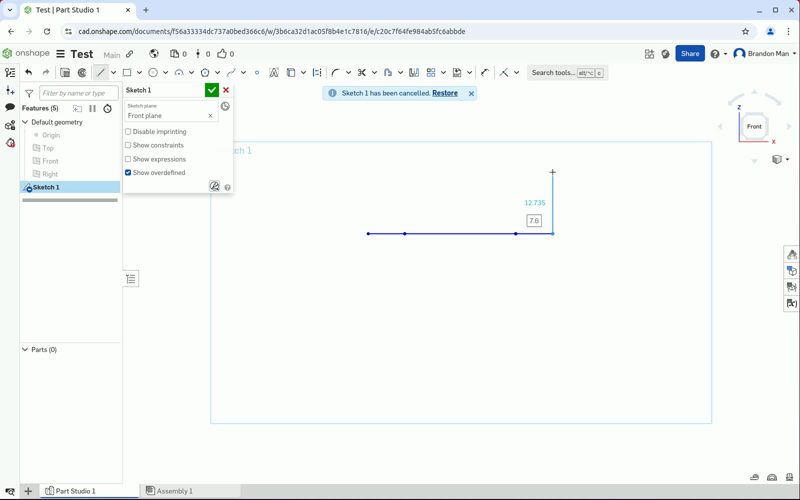
click(552, 171)
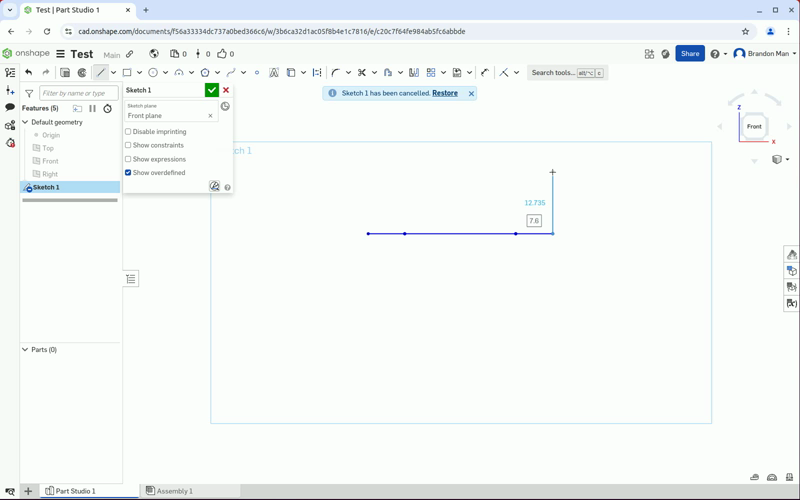
key_up(shift)
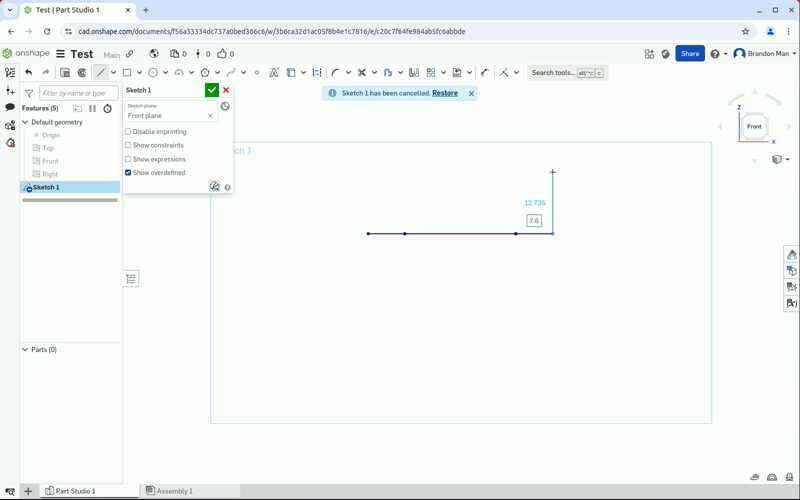
key_down(shift)
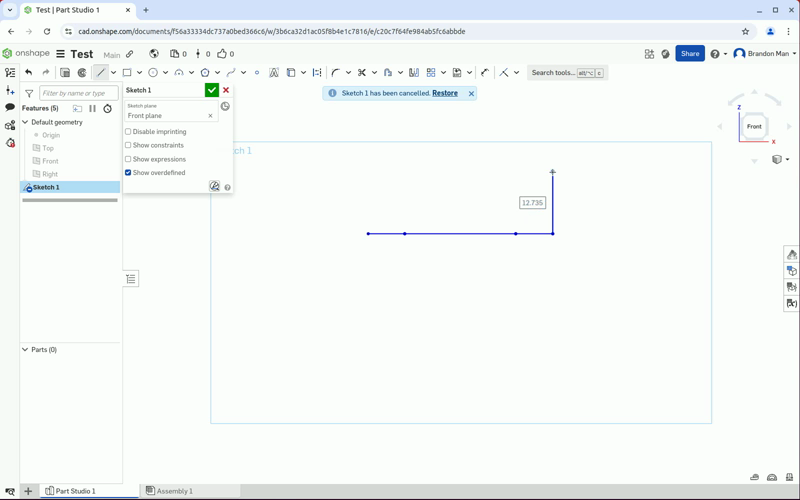
mouse_move(368, 171)
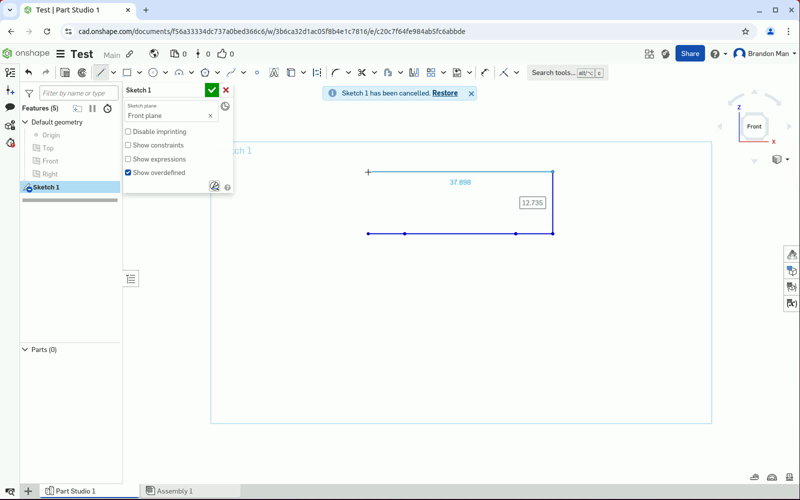
click(368, 171)
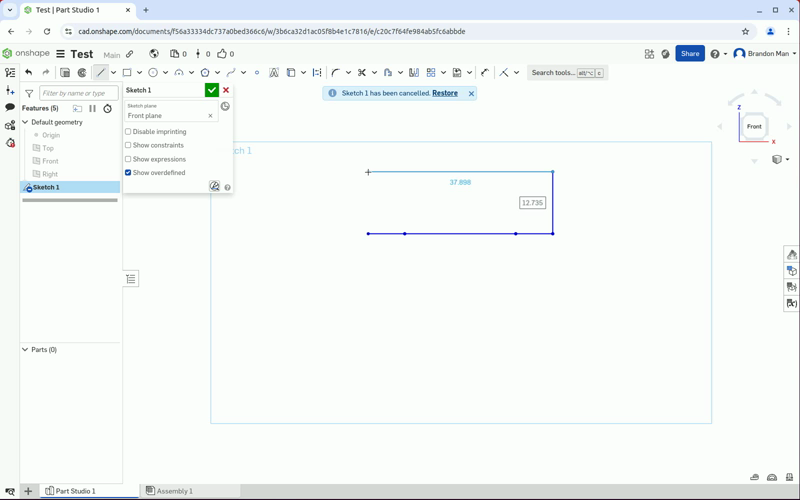
key_up(shift)
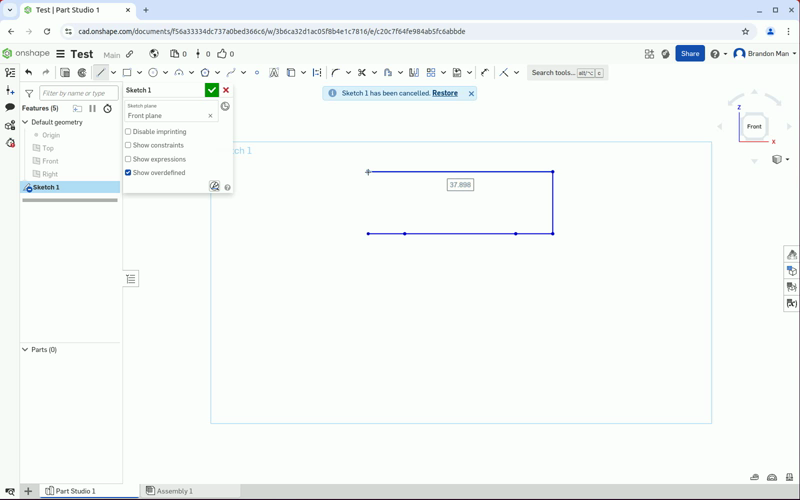
key_down(shift)
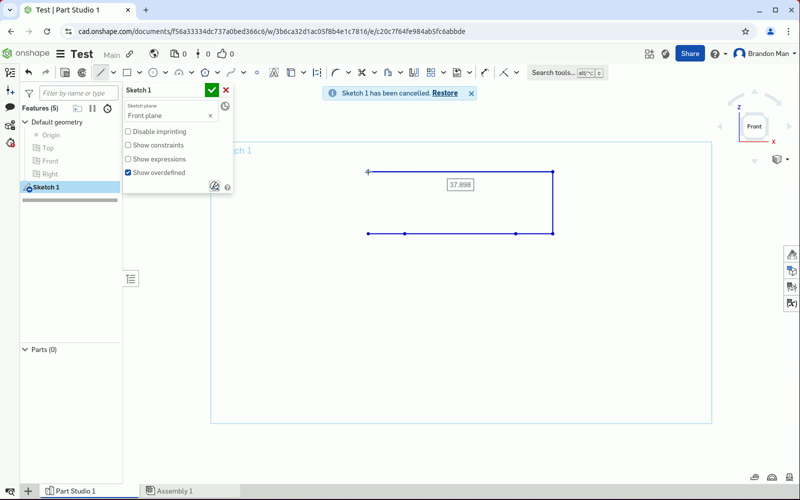
mouse_move(368, 233)
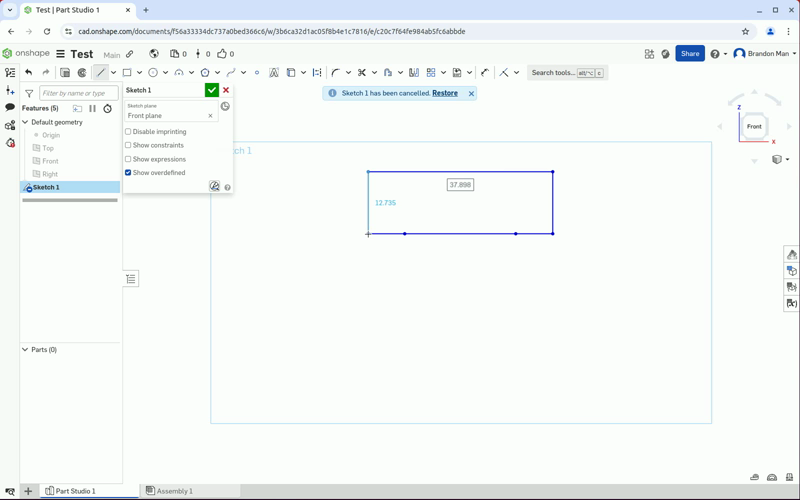
key_up(shift)
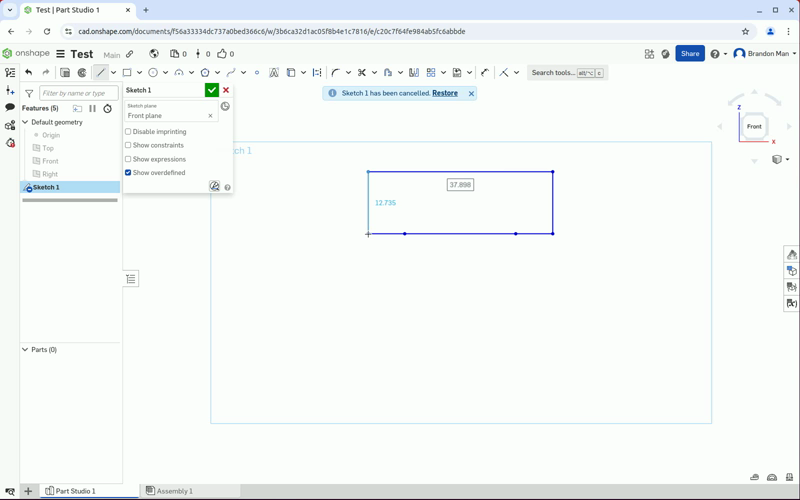
click(368, 233)
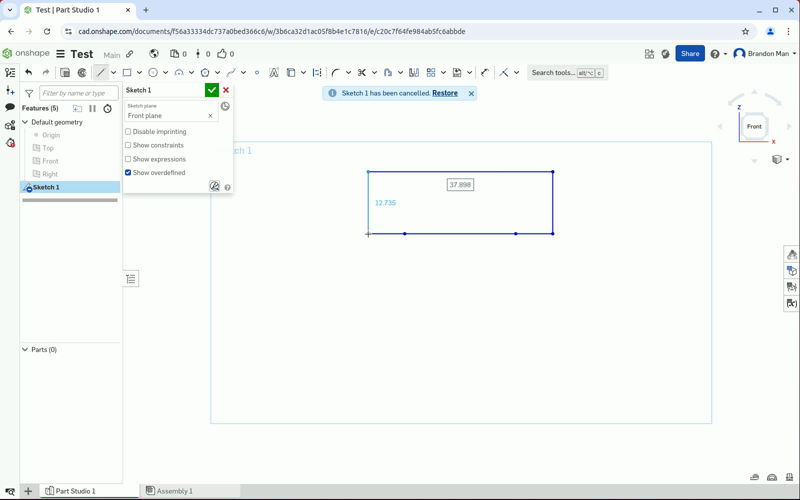
key(esc)
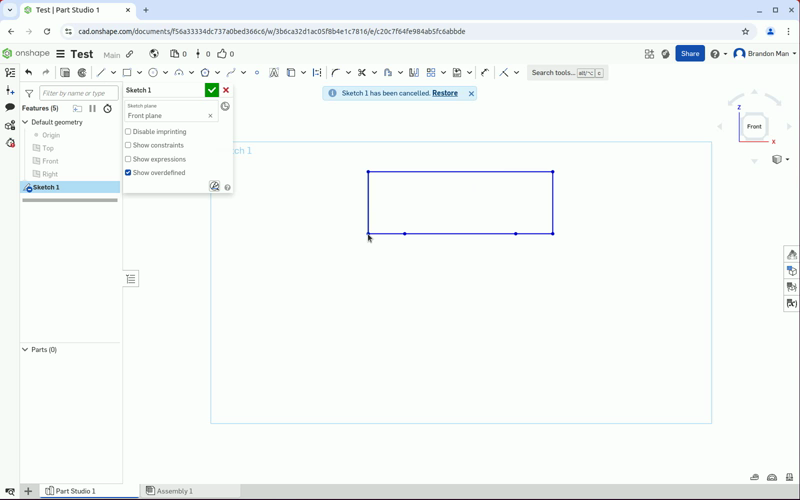
mouse_move(443, 189)
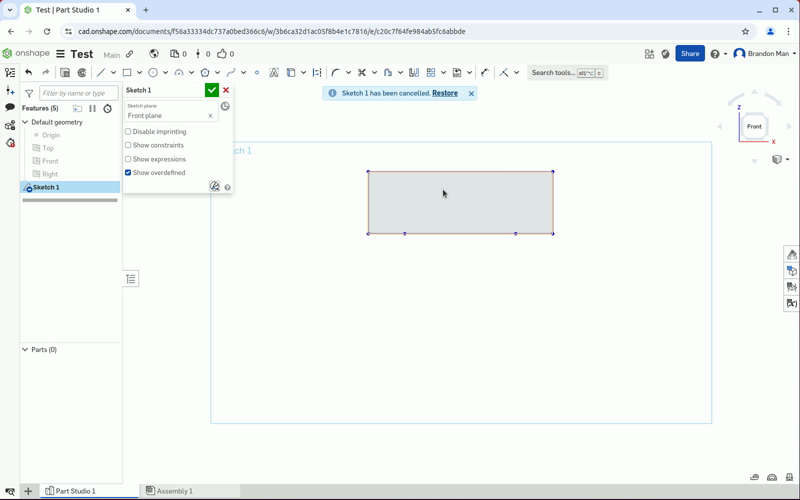
click(443, 189)
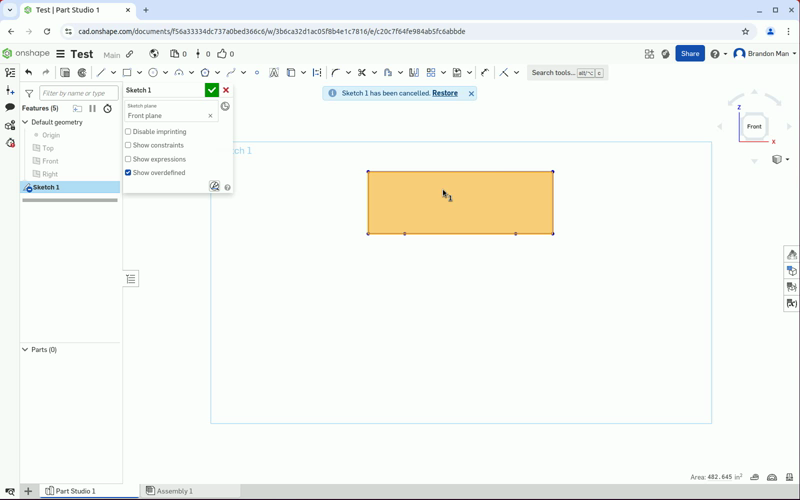
mouse_move(73, 352)
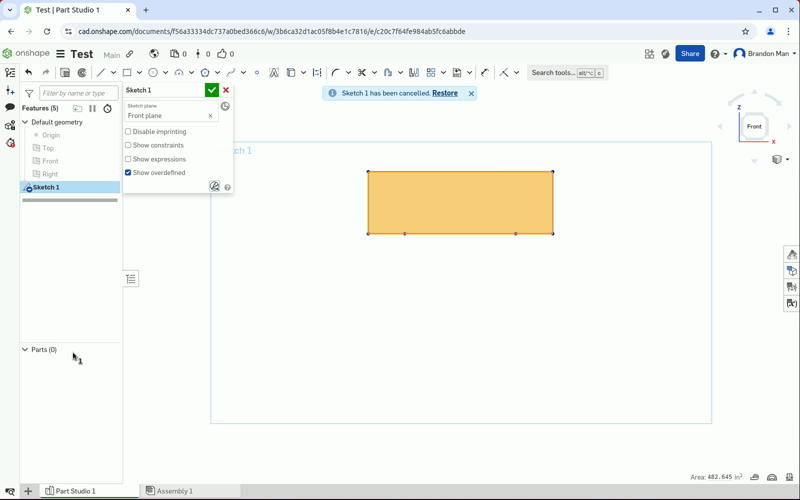
key(shift+y)
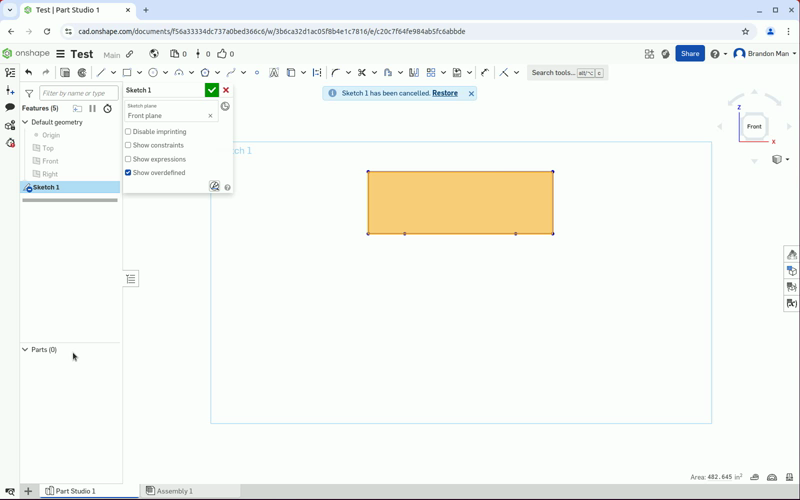
key(shift+e)
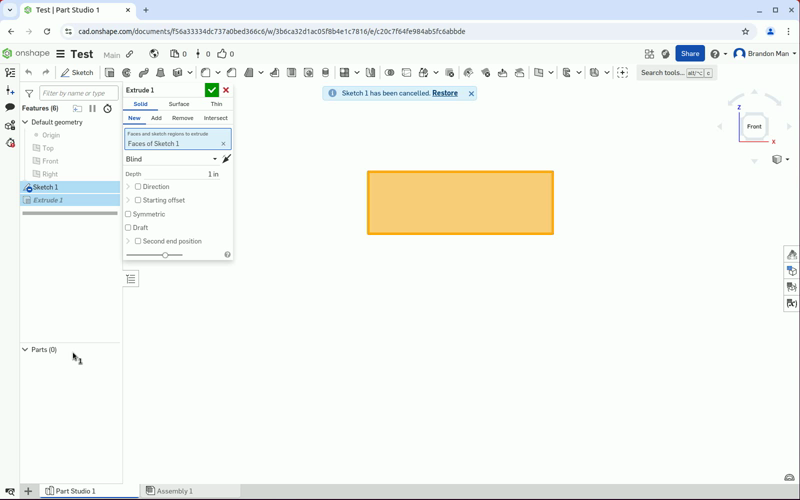
mouse_move(143, 106)
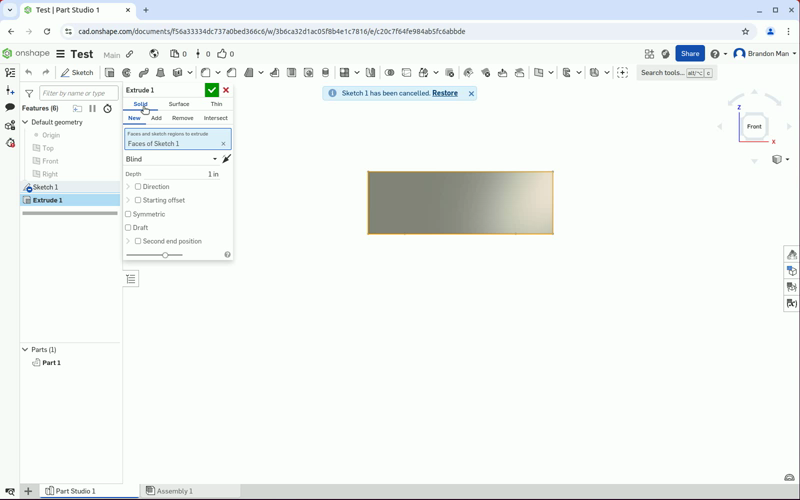
click(143, 106)
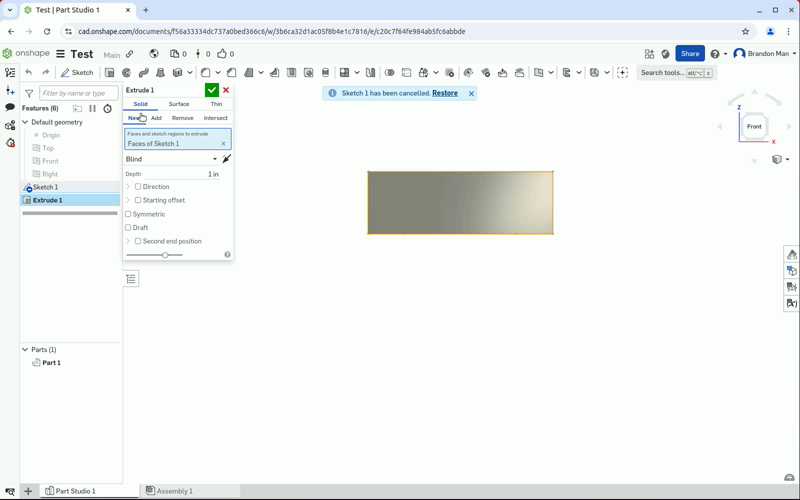
mouse_move(137, 120)
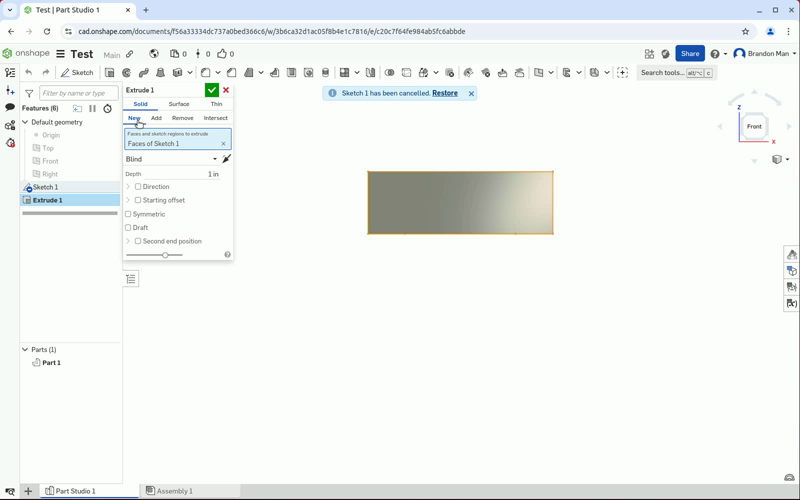
click(137, 120)
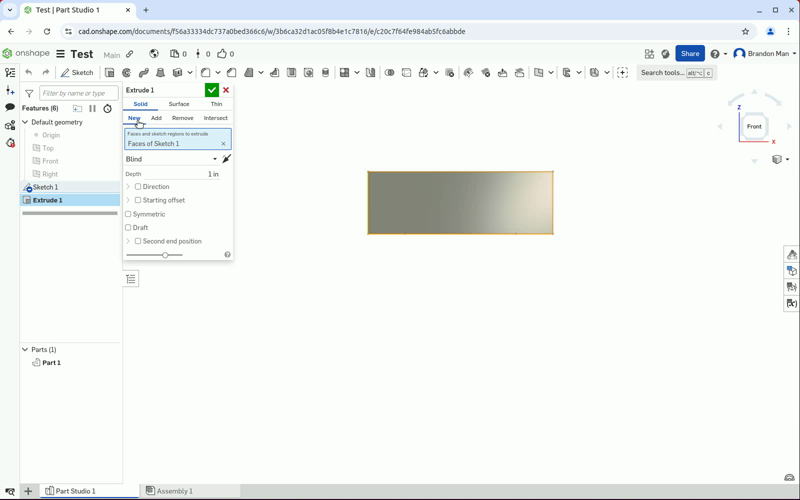
key(tab, 4)
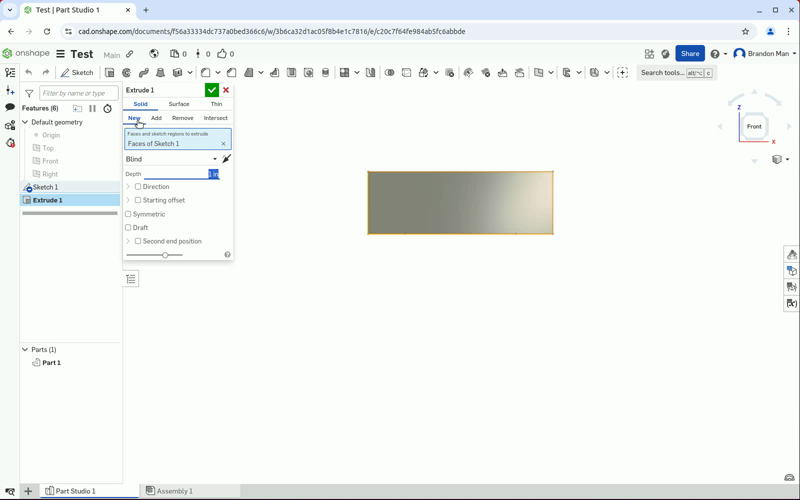
text(13.48)
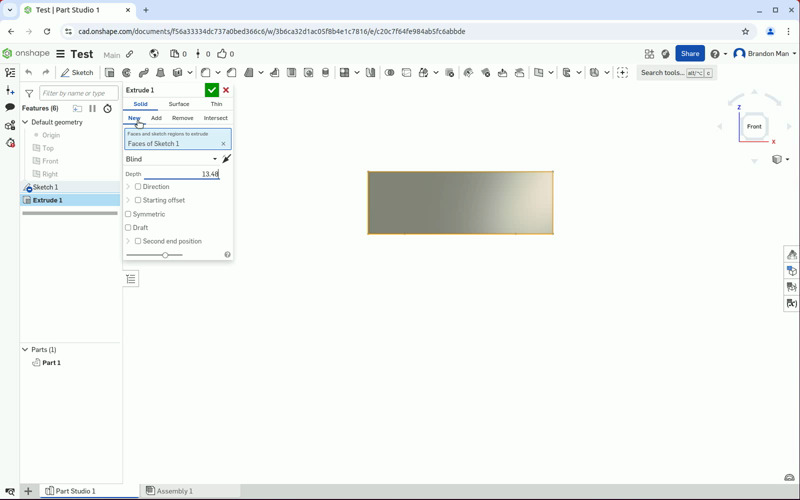
key(enter)
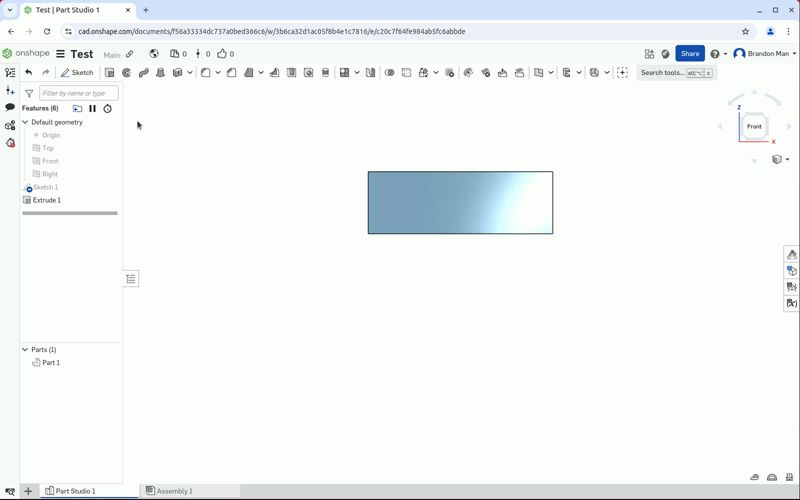
key(shift+h)
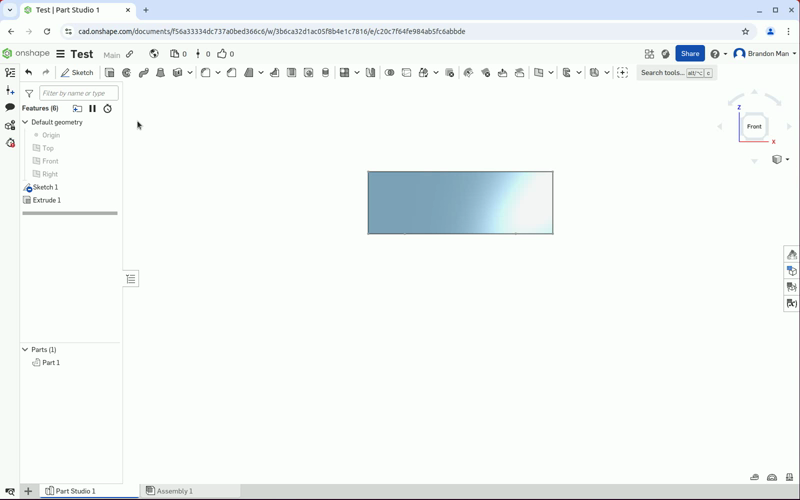
key(shift+h)
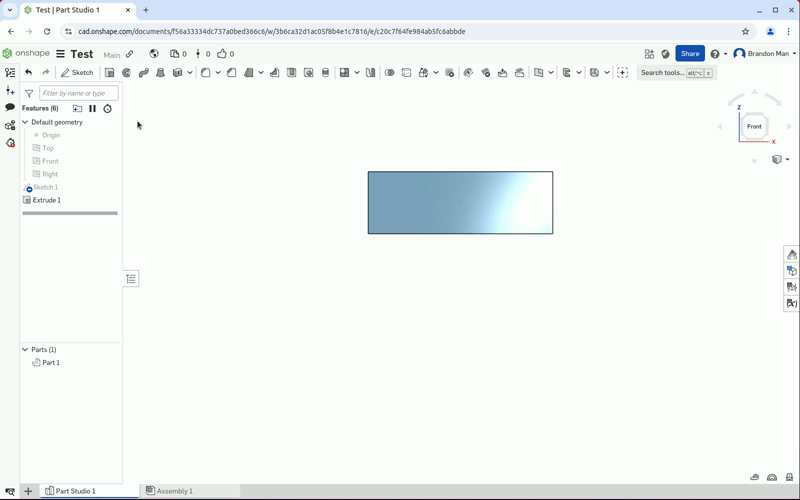
mouse_move(73, 189)
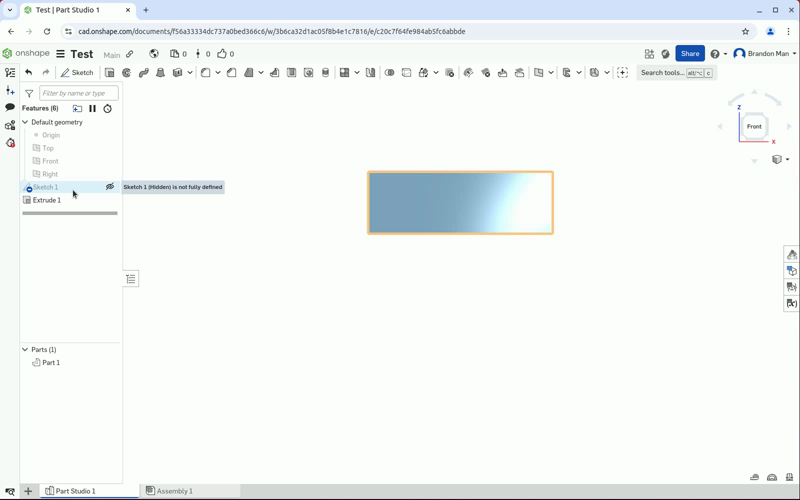
click(73, 189)
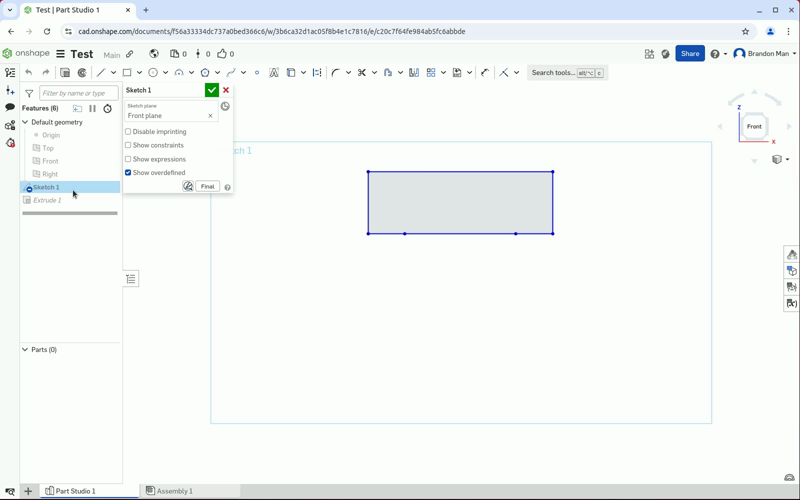
mouse_move(229, 92)
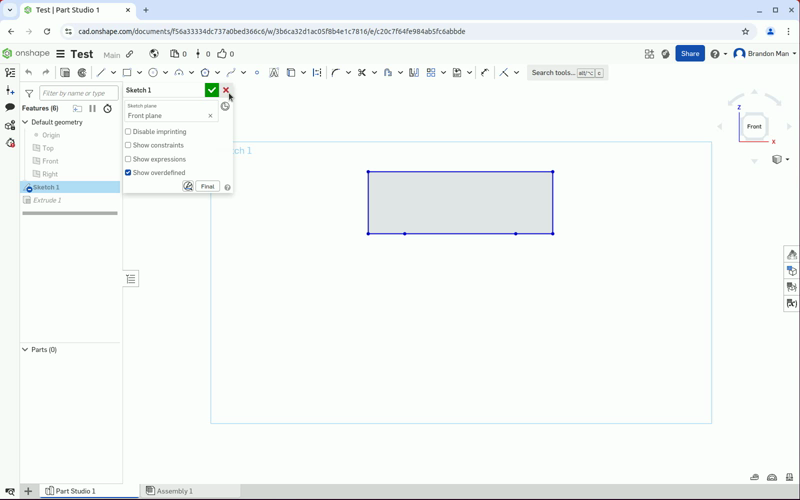
click(229, 92)
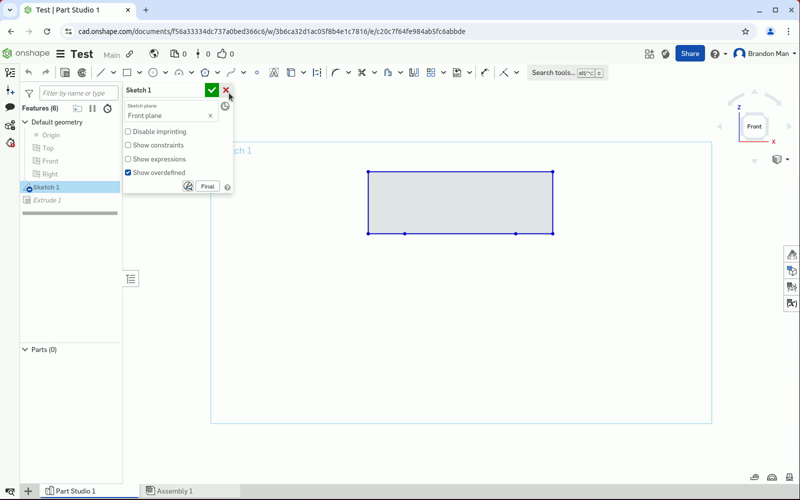
key(shift+s)
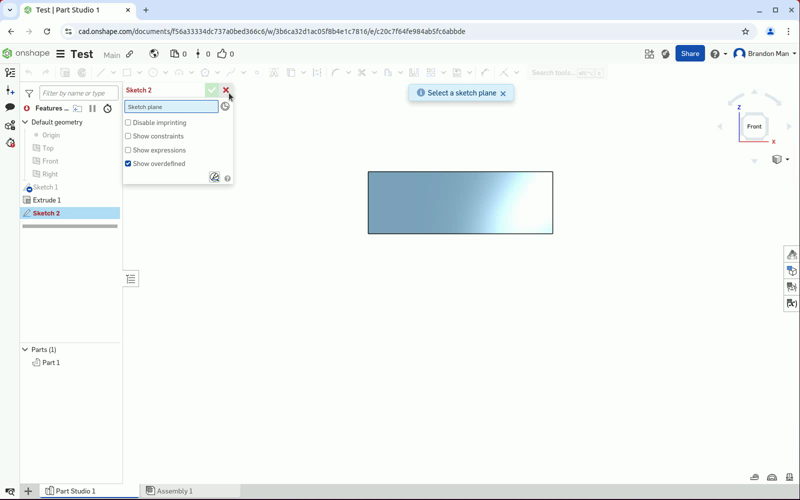
mouse_move(73, 163)
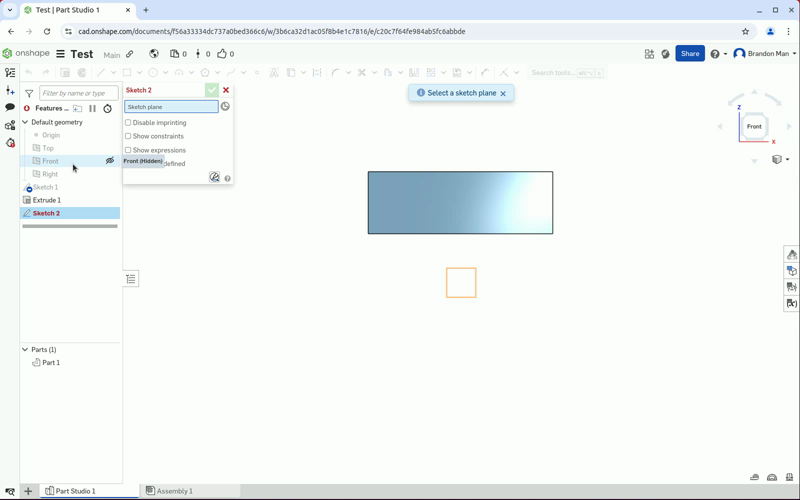
click(73, 163)
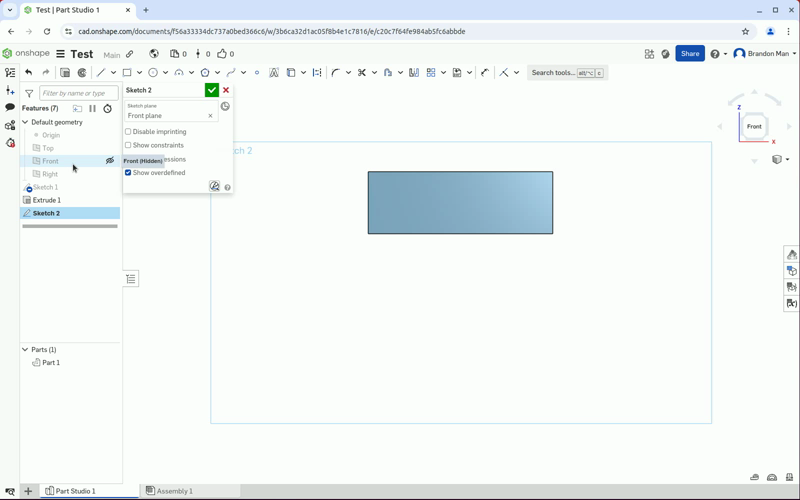
mouse_move(73, 352)
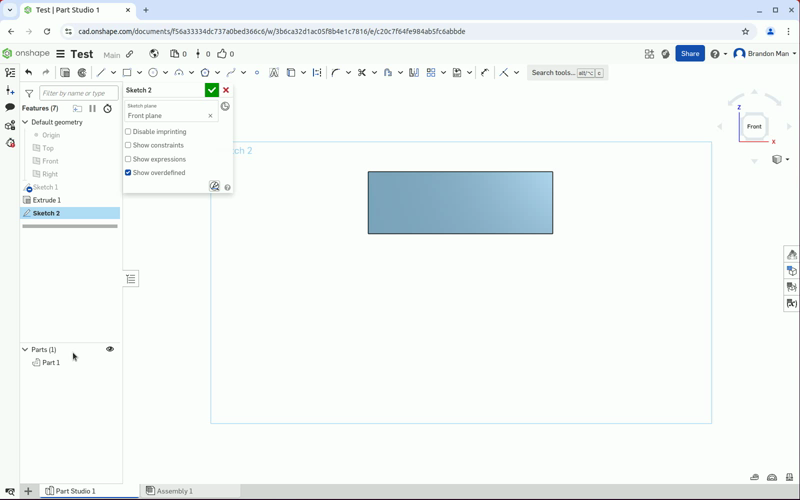
key(y)
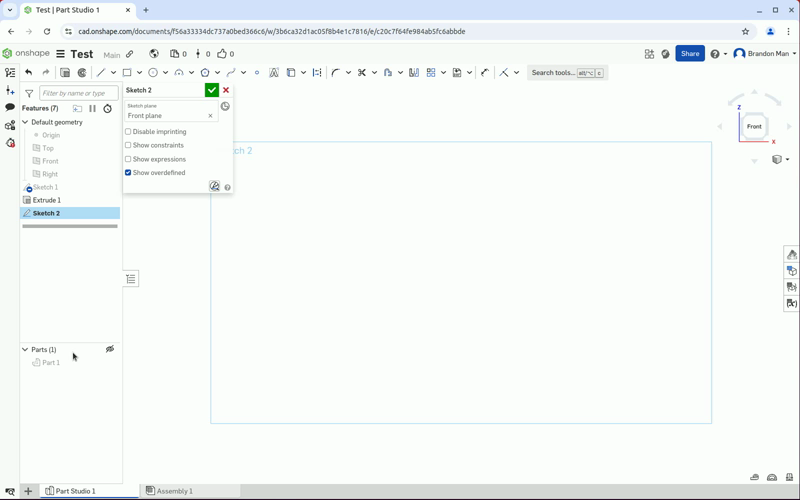
key(l)
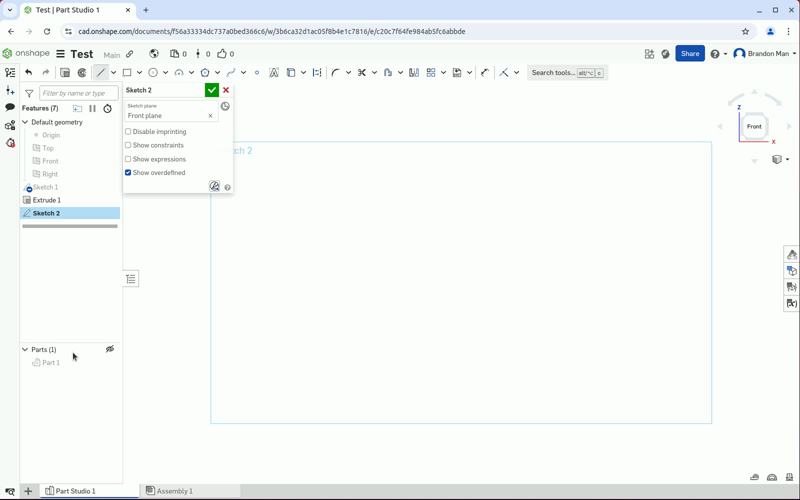
key_down(shift)
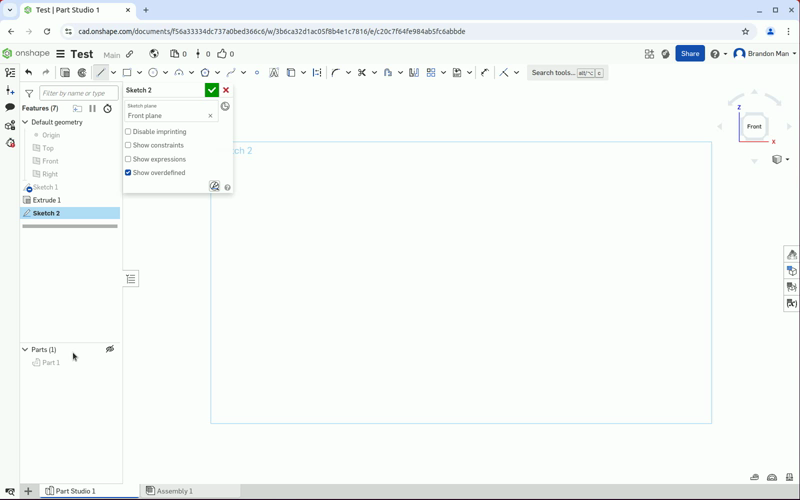
mouse_move(368, 233)
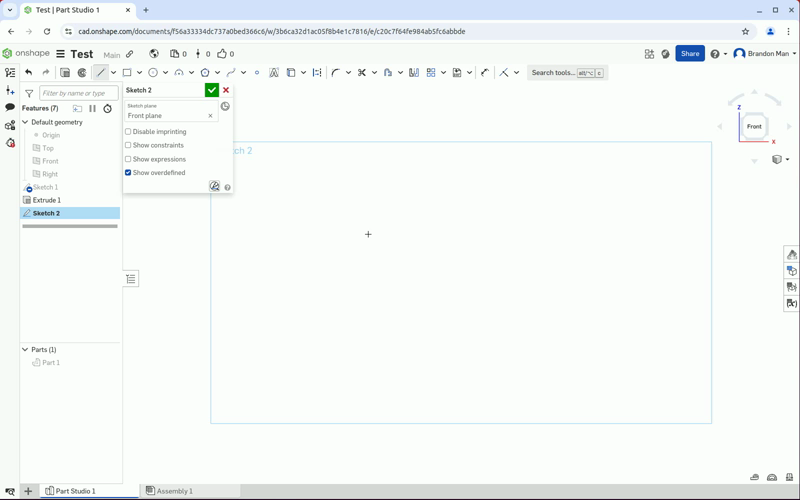
click(368, 233)
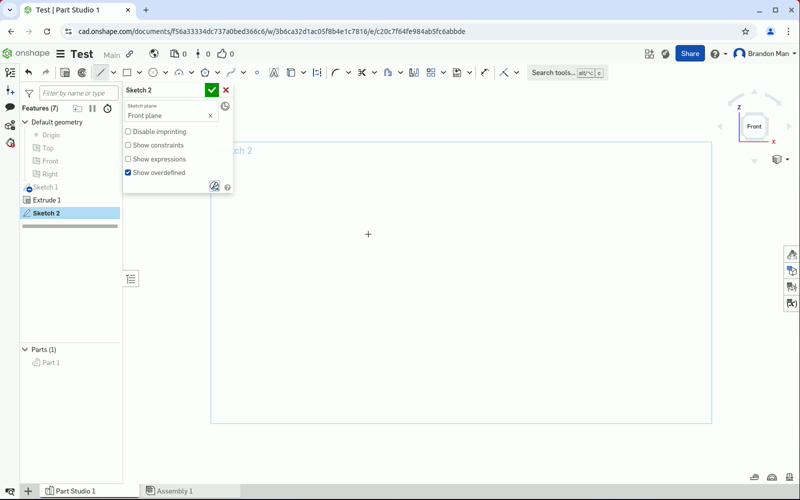
key_up(shift)
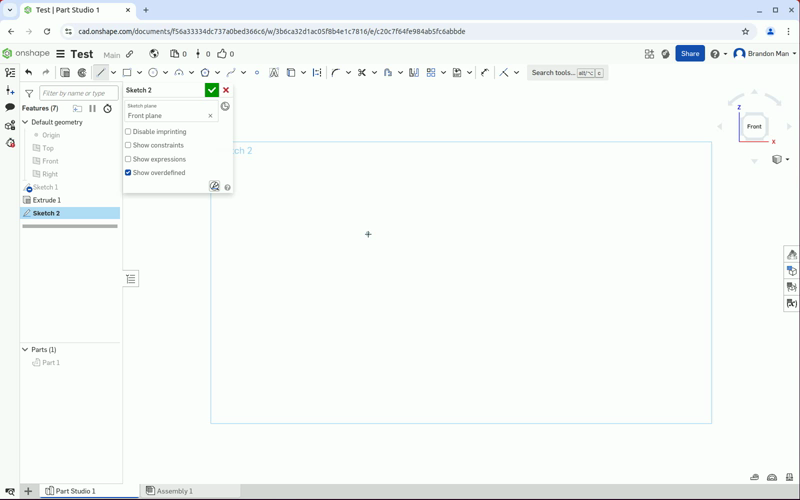
key_down(shift)
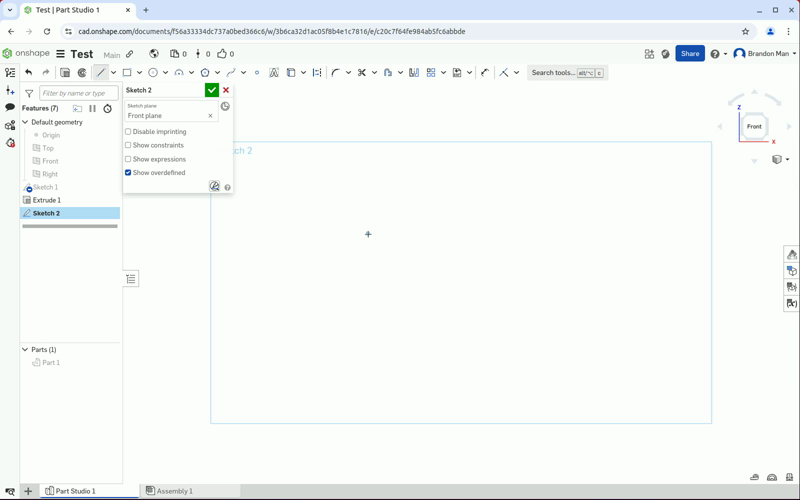
mouse_move(399, 303)
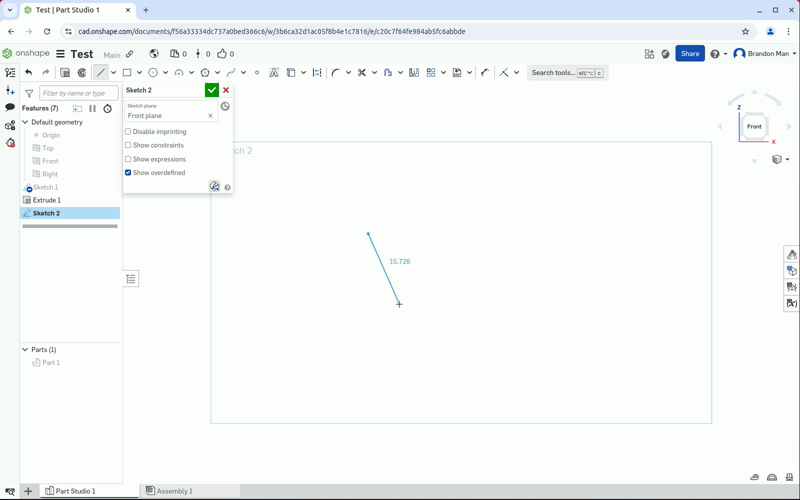
click(399, 303)
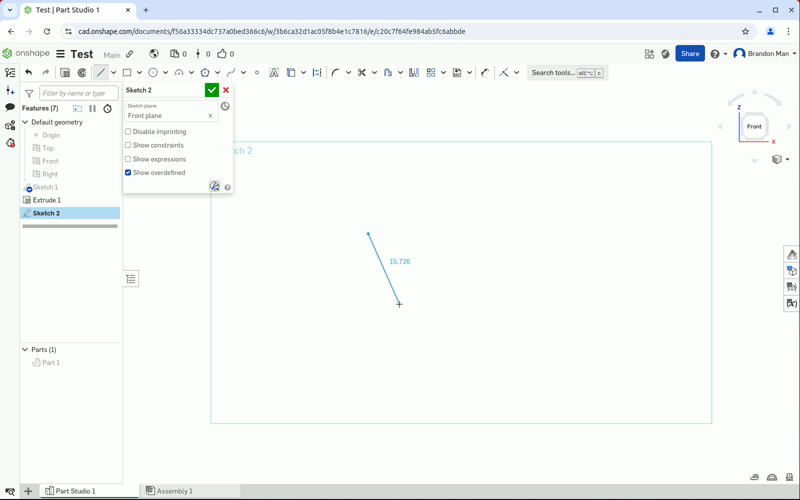
key_up(shift)
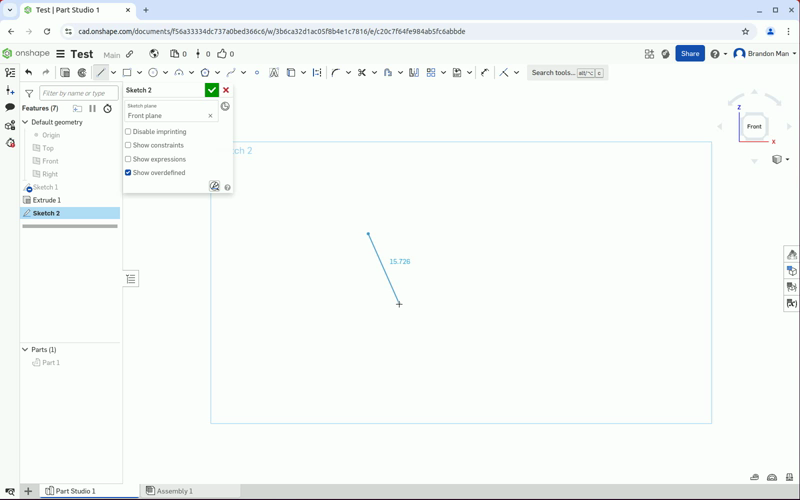
key(esc)
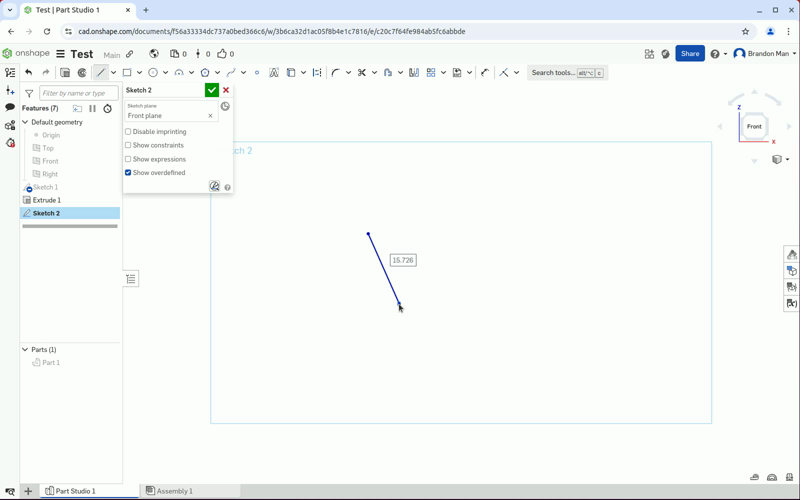
key(a)
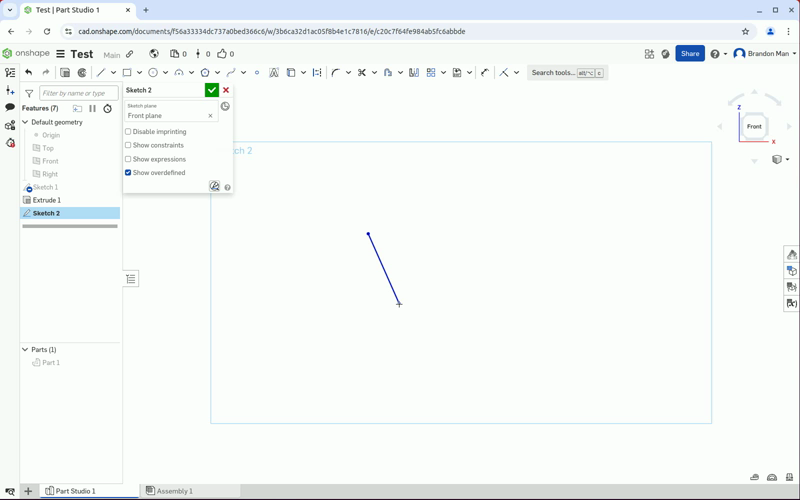
mouse_move(399, 303)
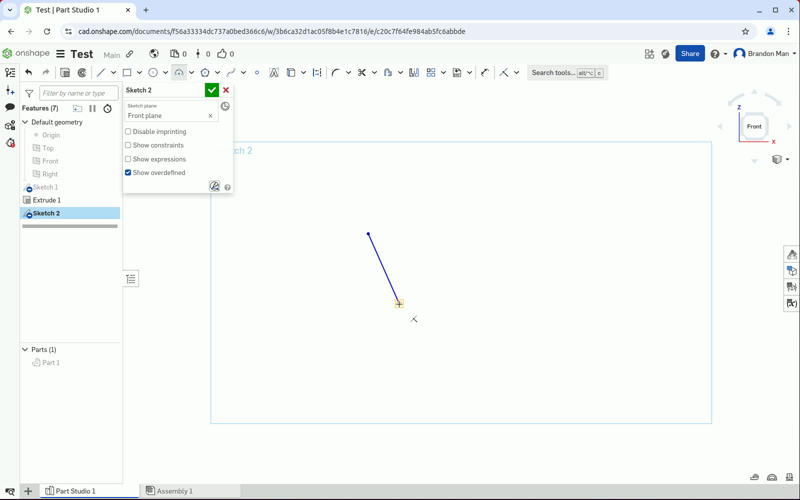
click(399, 303)
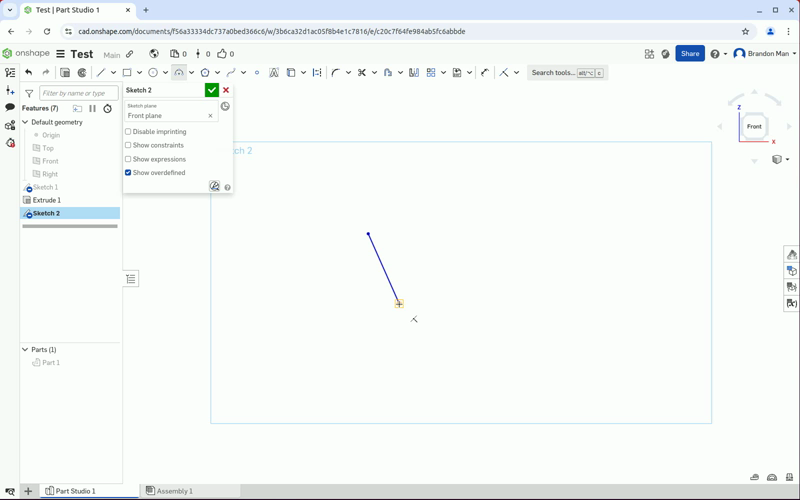
key_down(shift)
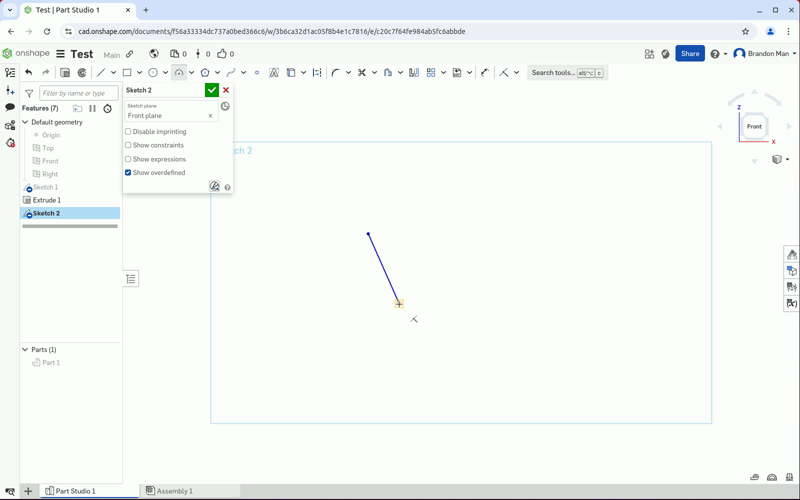
mouse_move(408, 309)
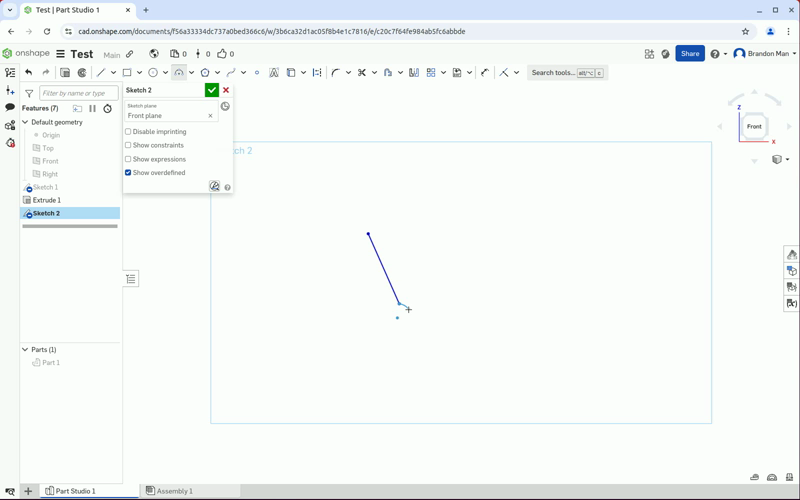
click(408, 309)
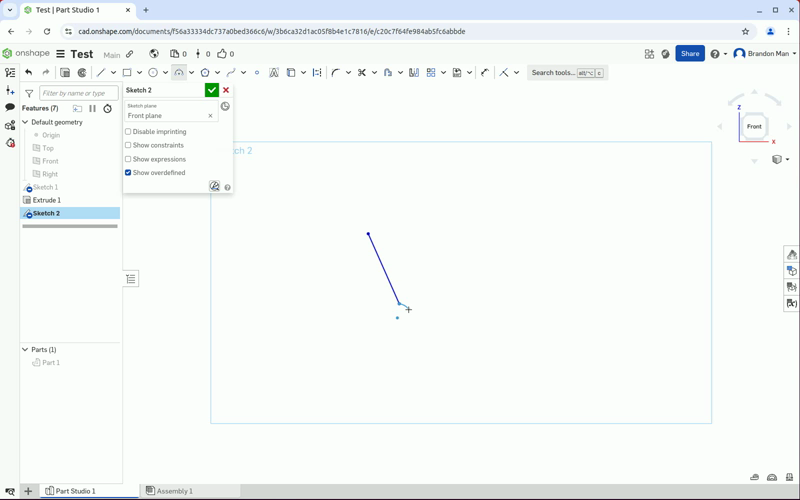
mouse_move(403, 307)
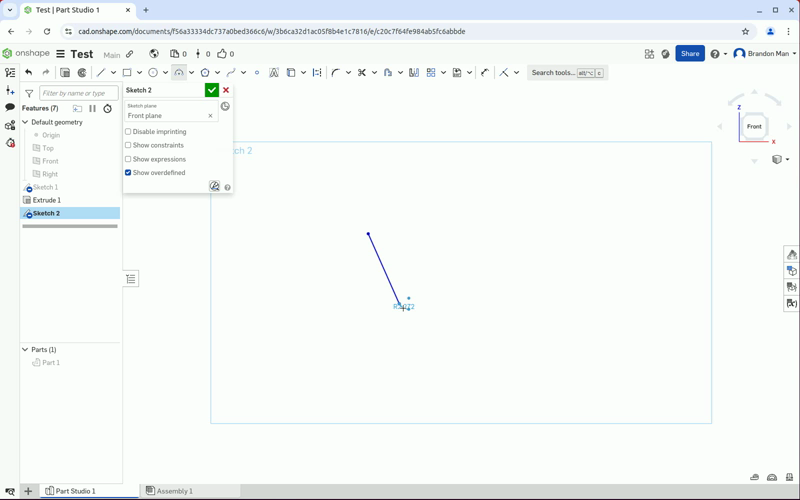
click(403, 307)
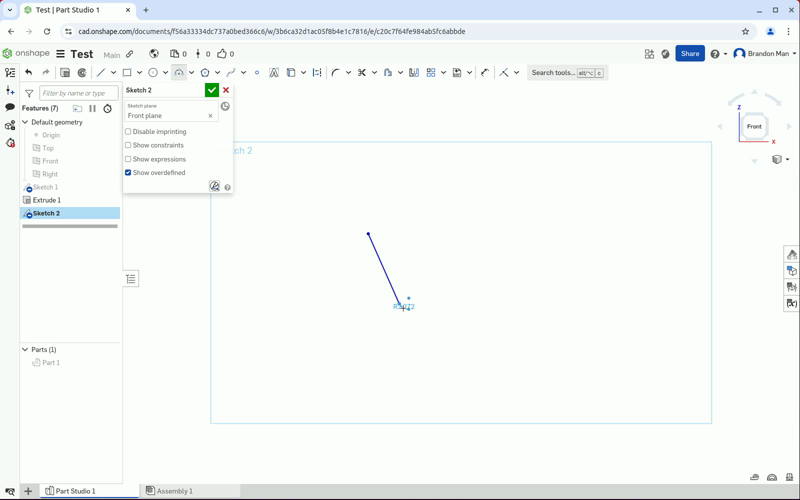
key_up(shift)
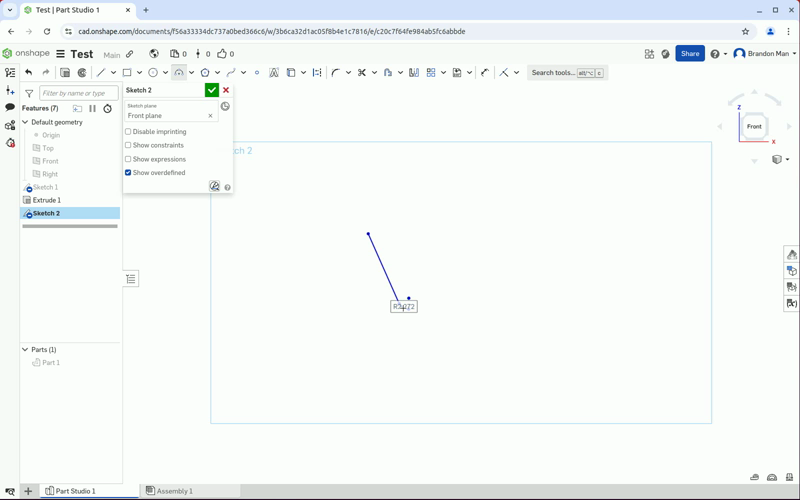
key(esc)
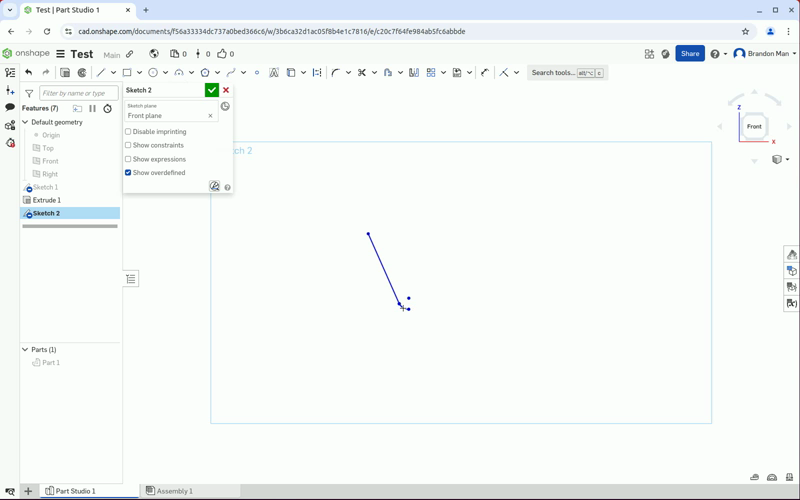
key(l)
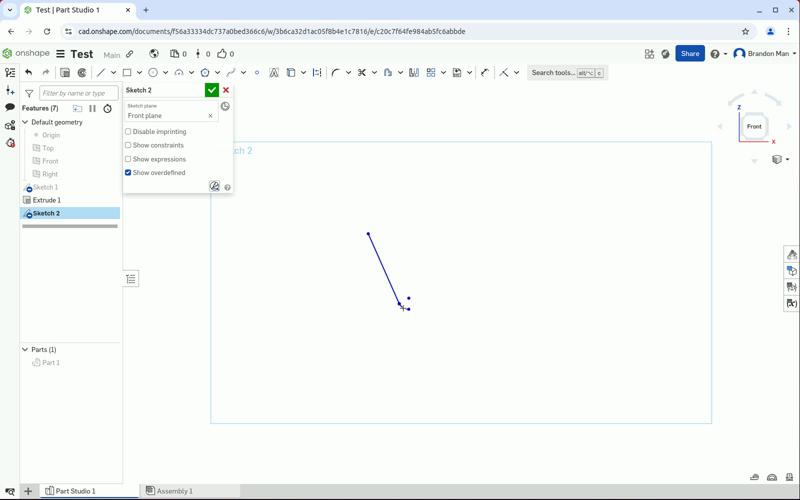
mouse_move(408, 309)
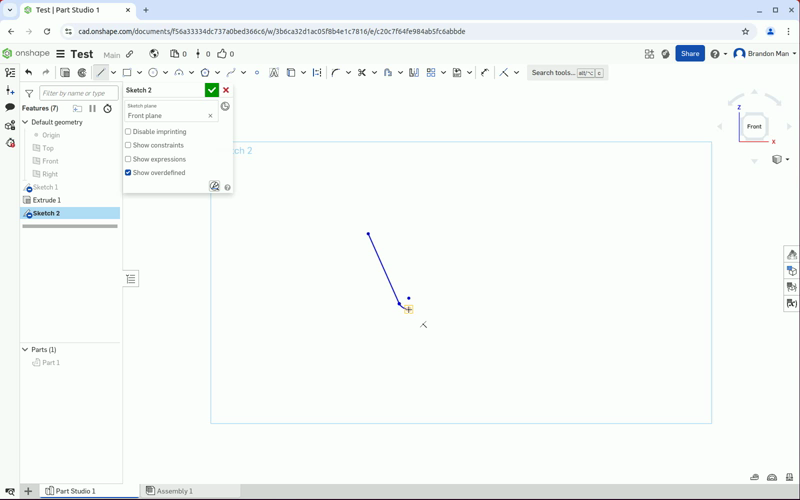
click(408, 309)
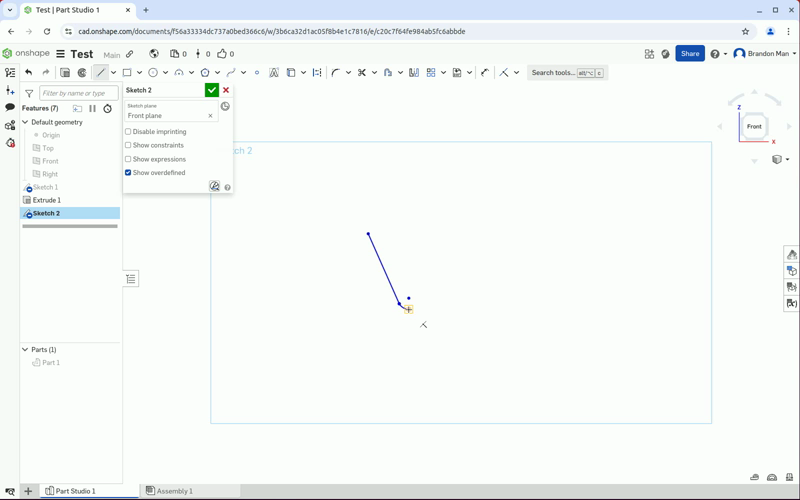
key_down(shift)
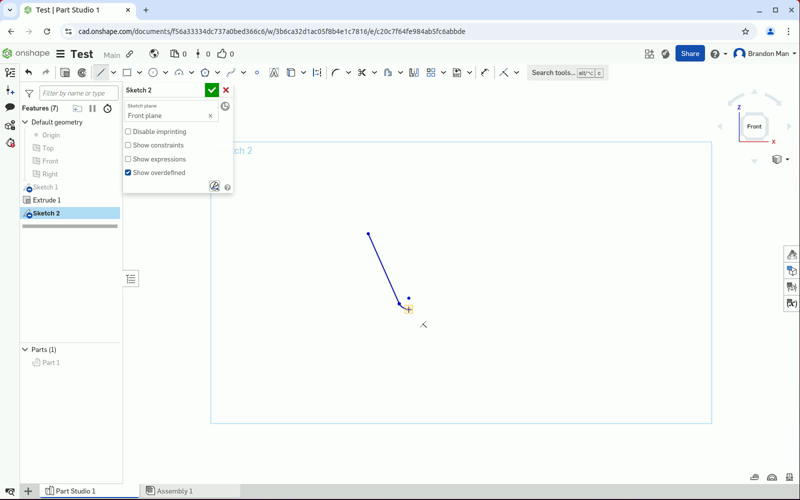
mouse_move(510, 309)
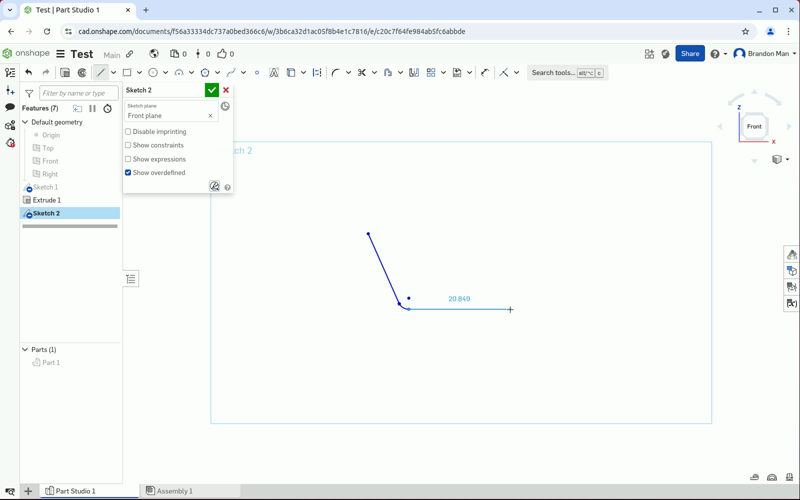
click(510, 309)
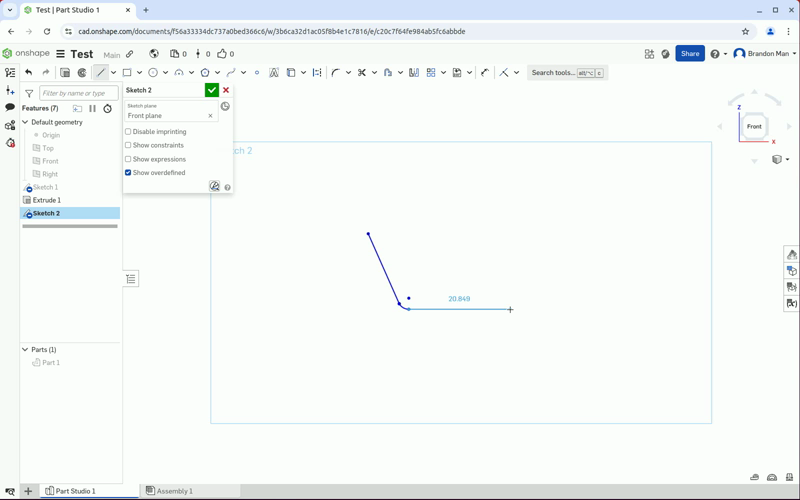
key_up(shift)
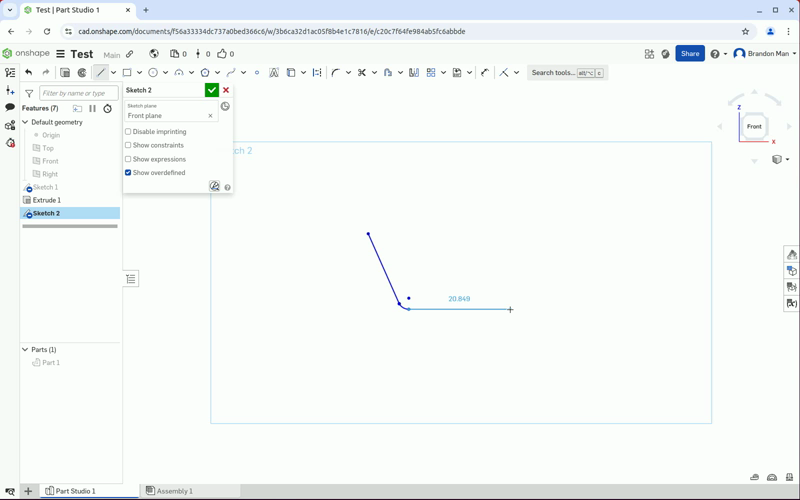
key(esc)
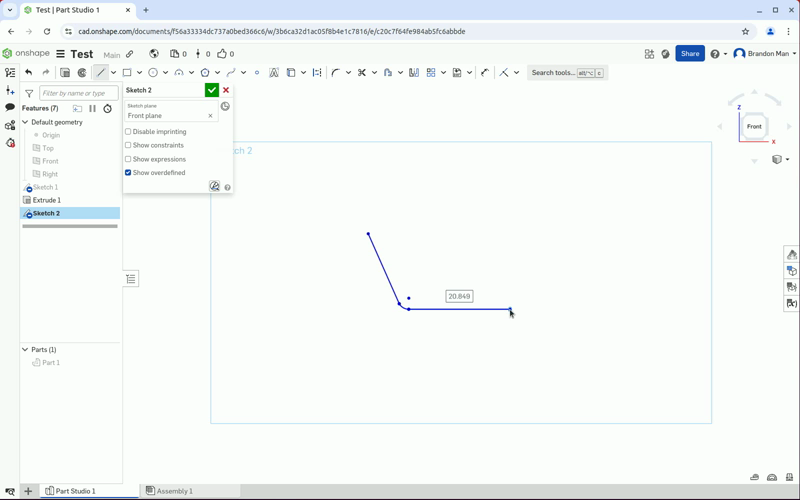
key(a)
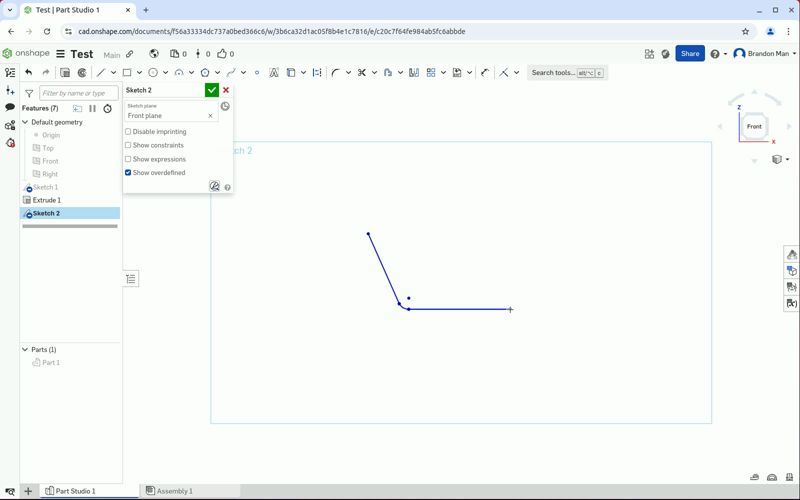
mouse_move(510, 309)
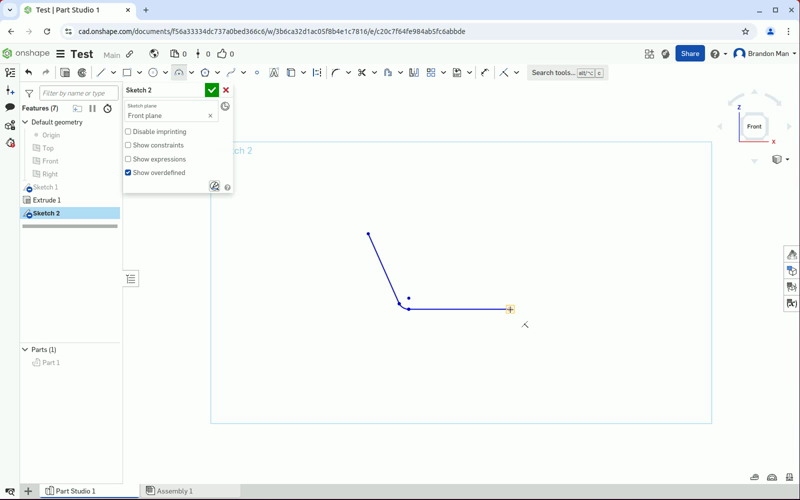
click(510, 309)
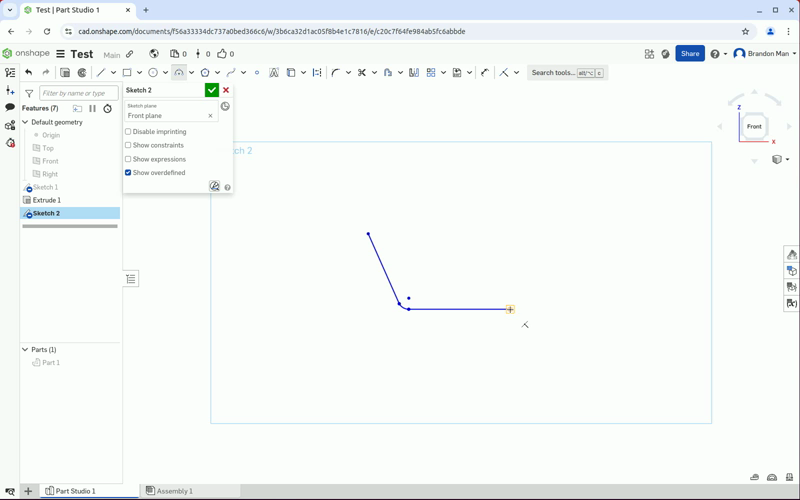
key_down(shift)
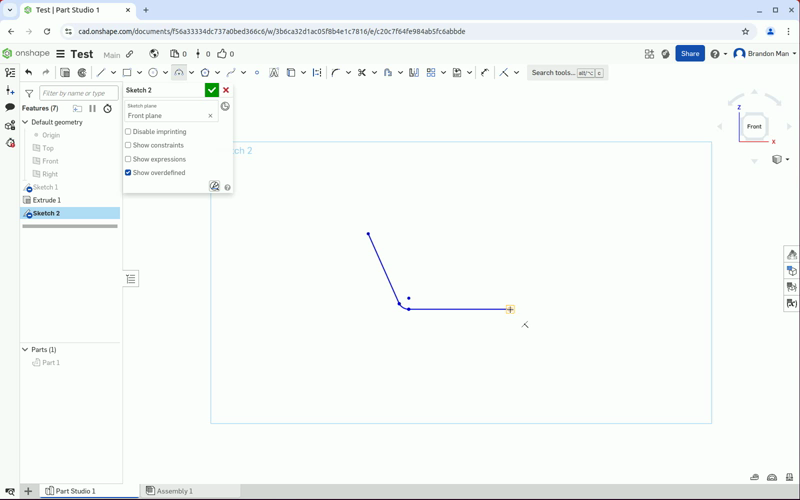
mouse_move(519, 303)
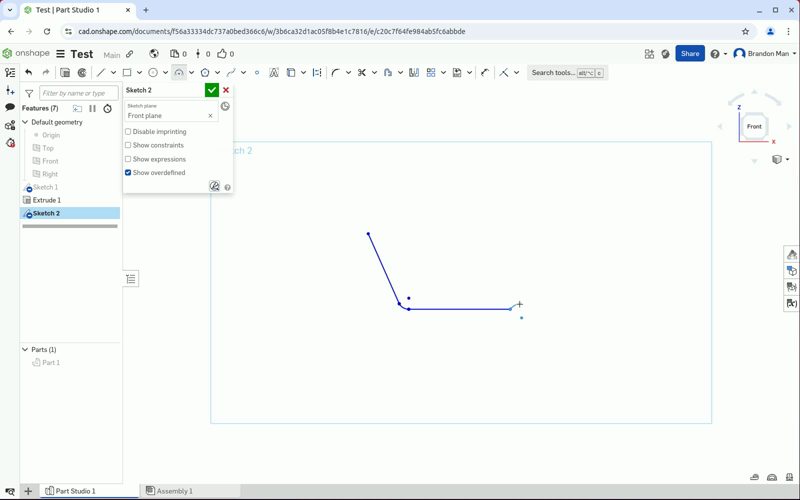
click(519, 303)
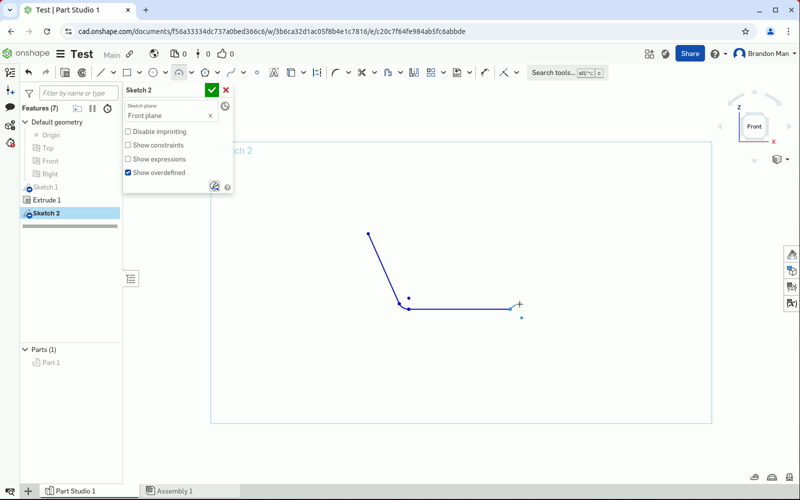
mouse_move(515, 307)
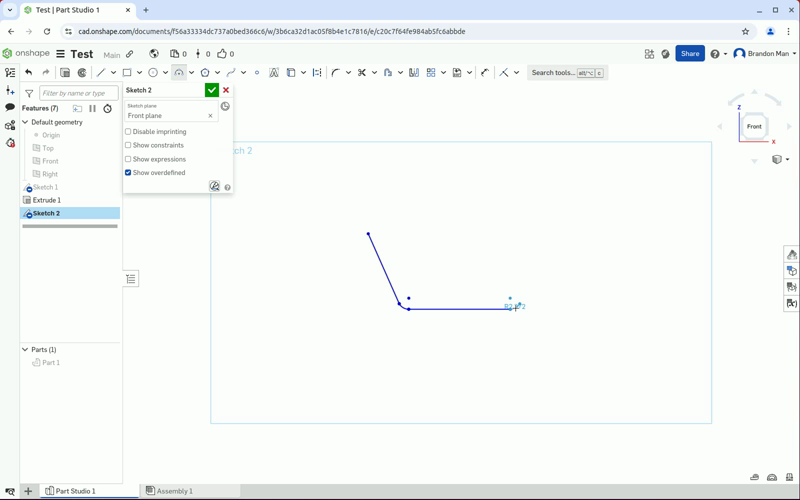
click(515, 307)
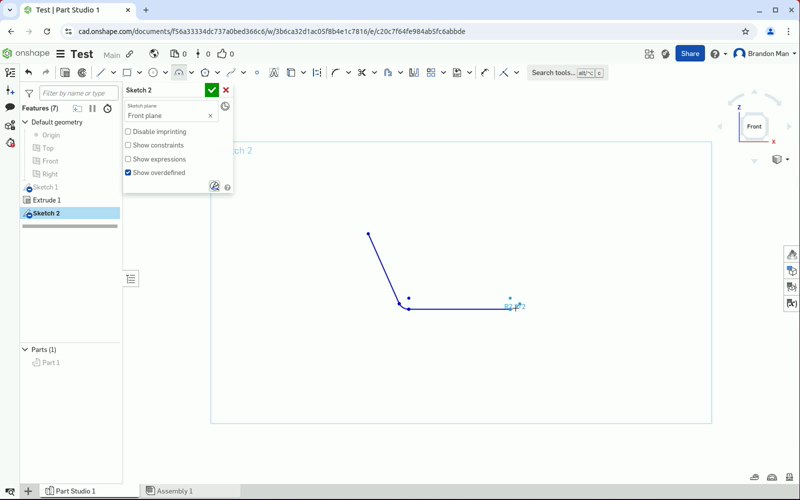
key_up(shift)
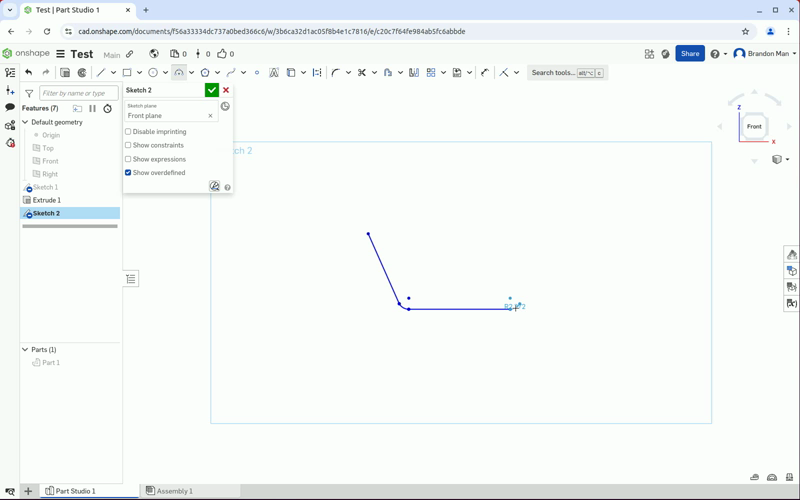
key(esc)
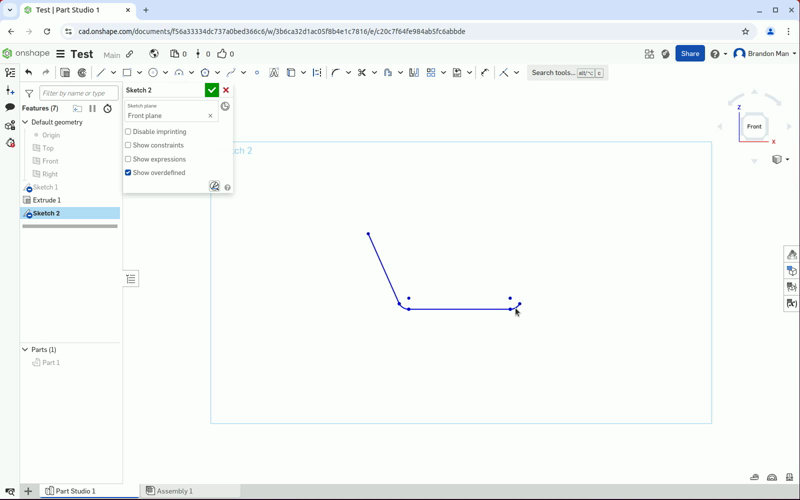
key(l)
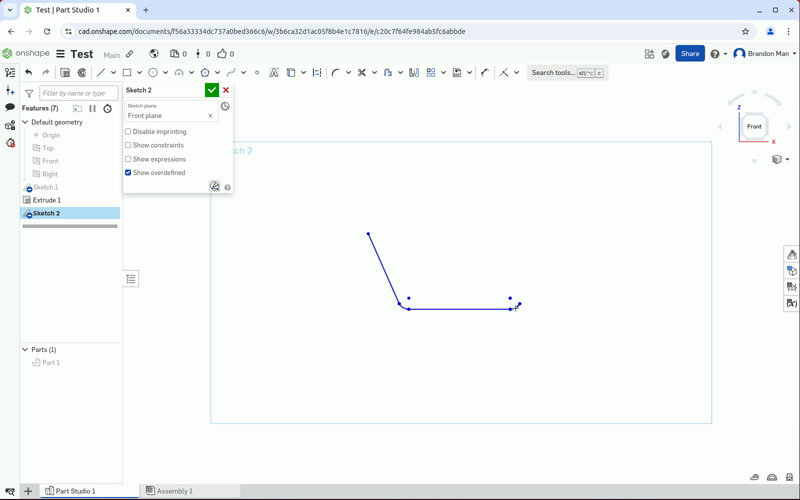
mouse_move(519, 303)
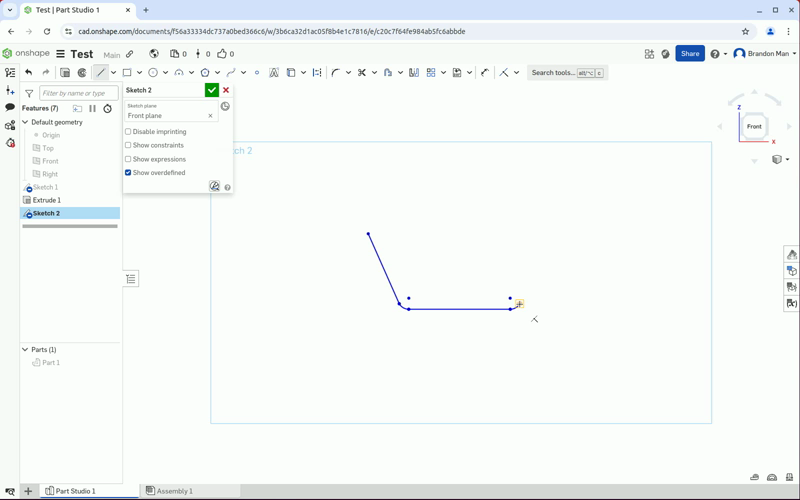
click(519, 303)
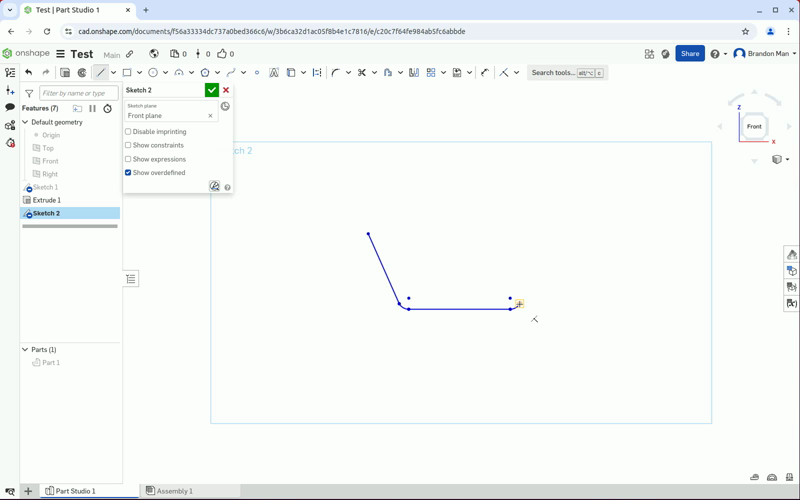
key_down(shift)
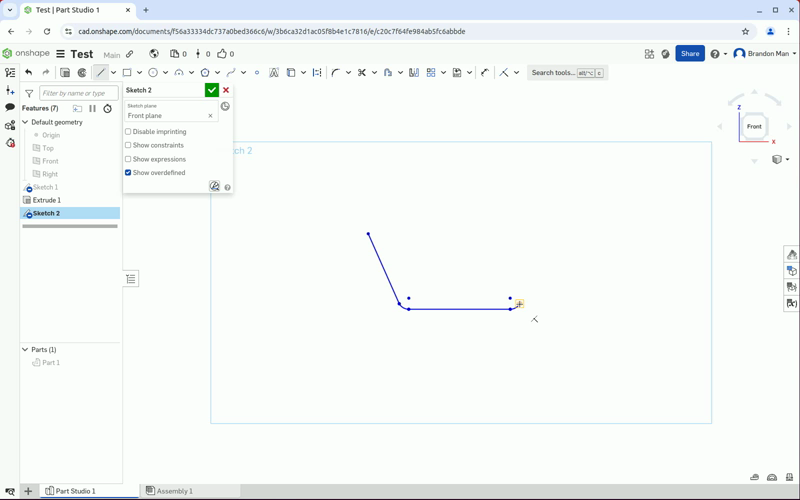
mouse_move(552, 233)
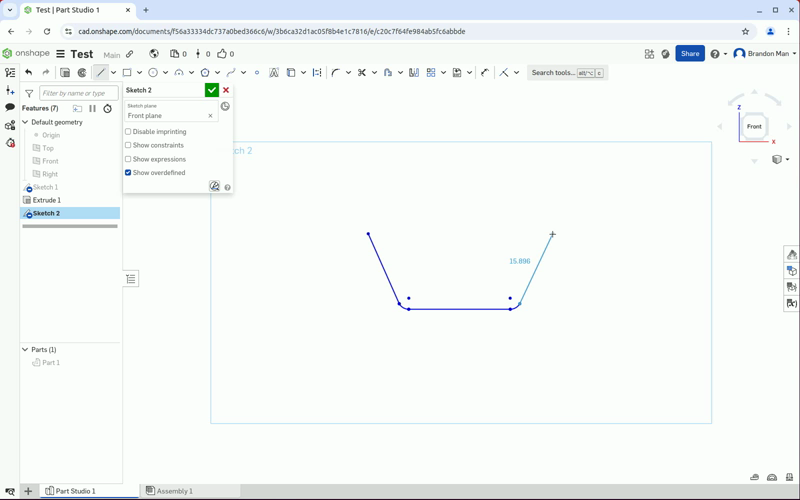
click(552, 233)
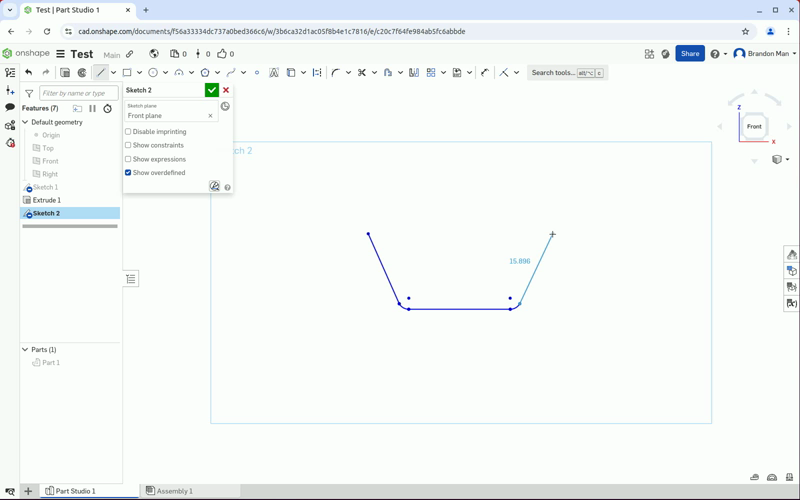
key_up(shift)
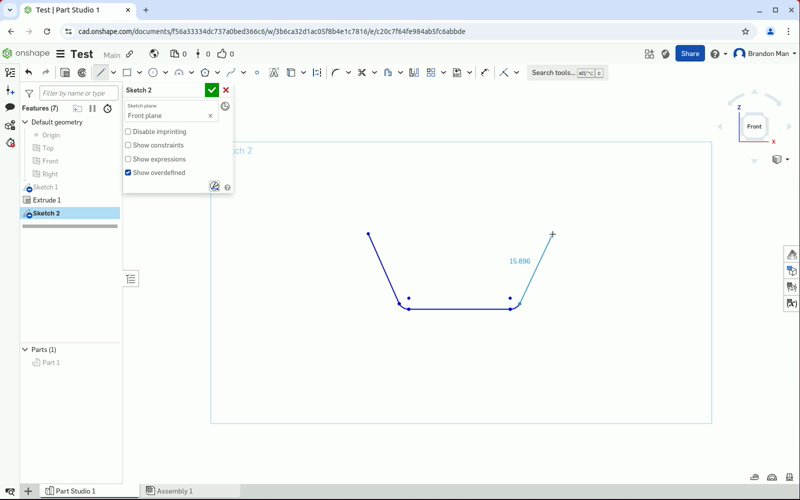
key_down(shift)
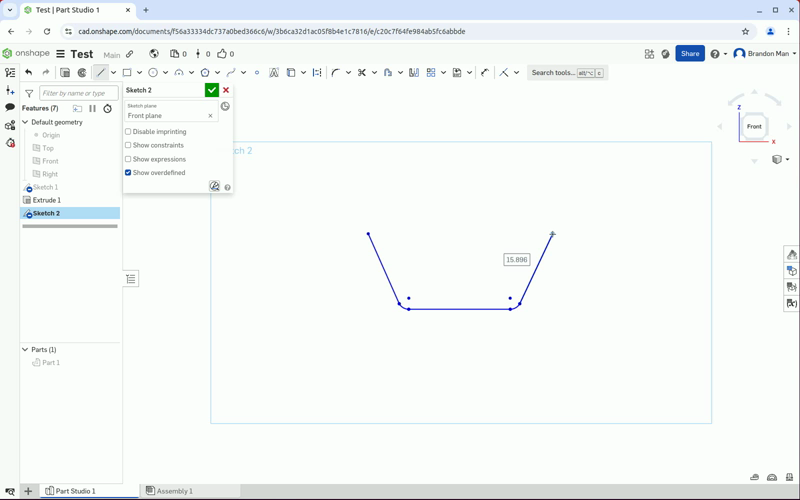
mouse_move(582, 233)
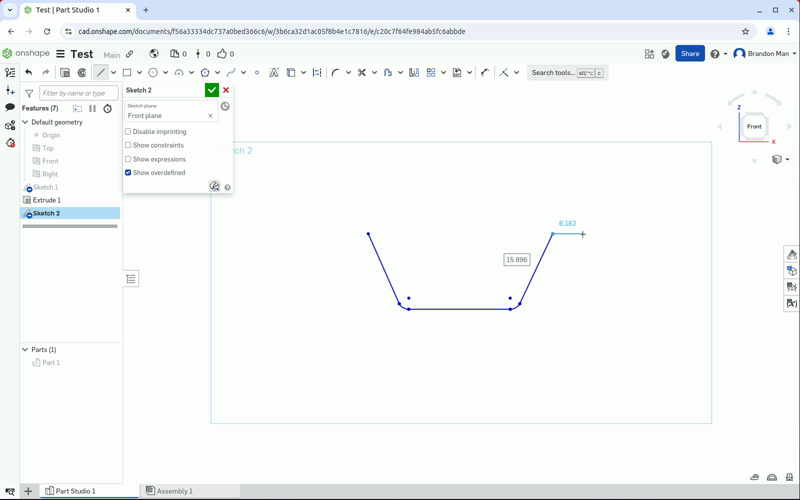
mouse_move(515, 233)
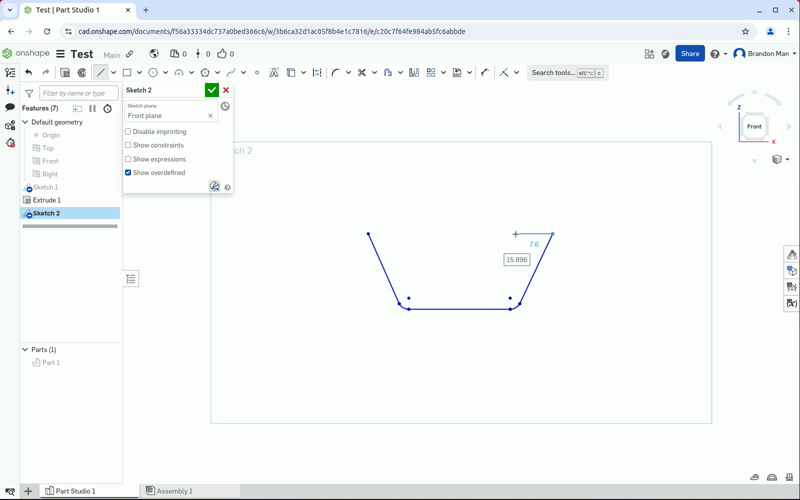
click(515, 233)
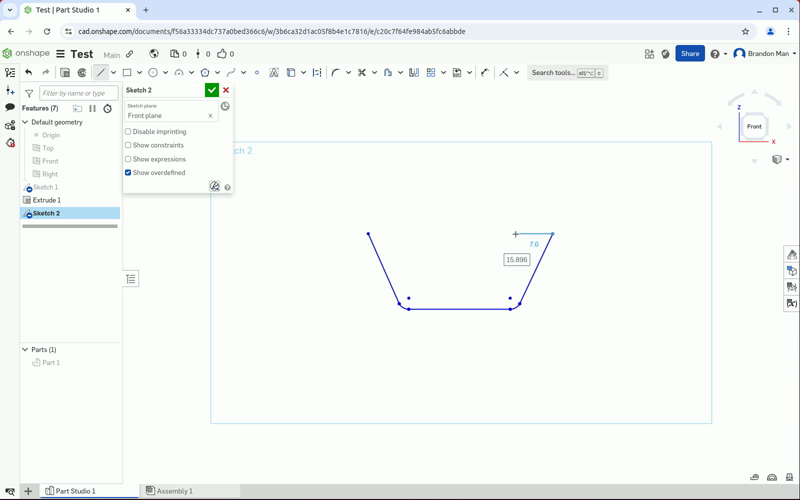
key_up(shift)
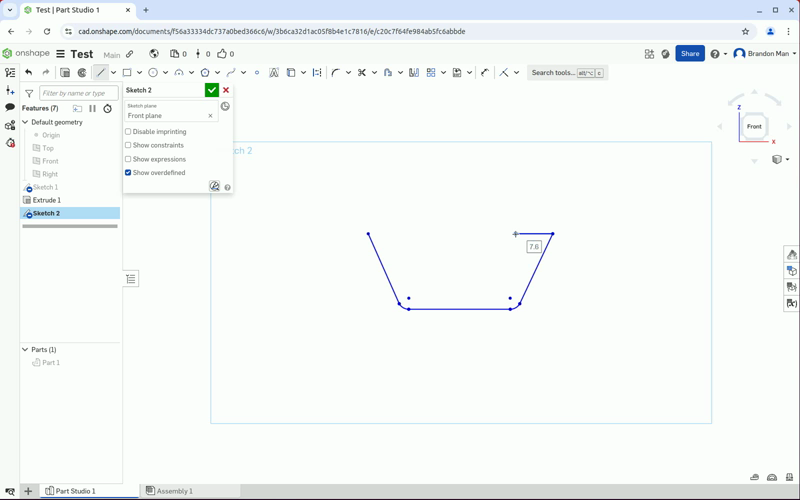
key_down(shift)
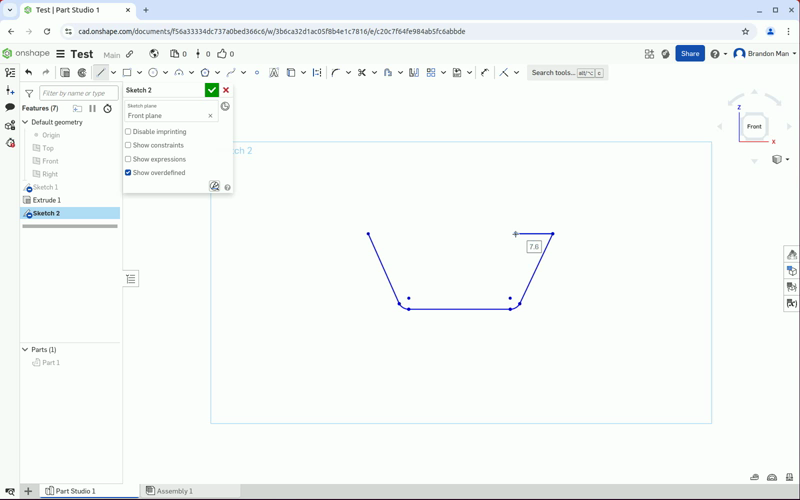
mouse_move(545, 233)
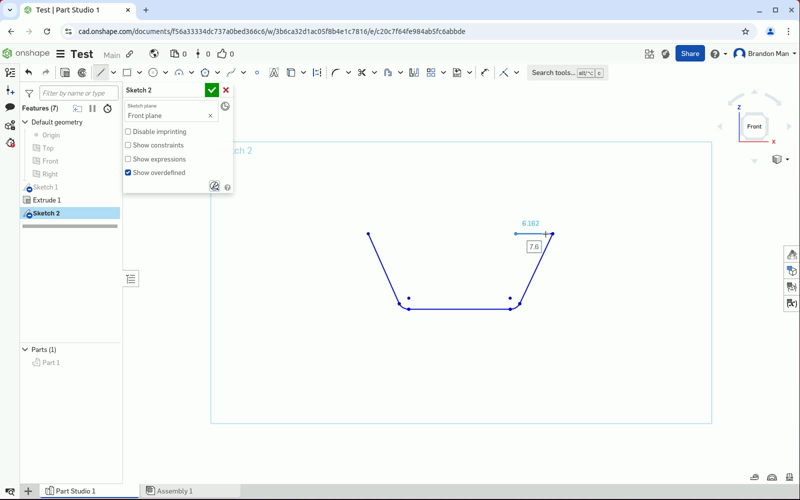
mouse_move(494, 276)
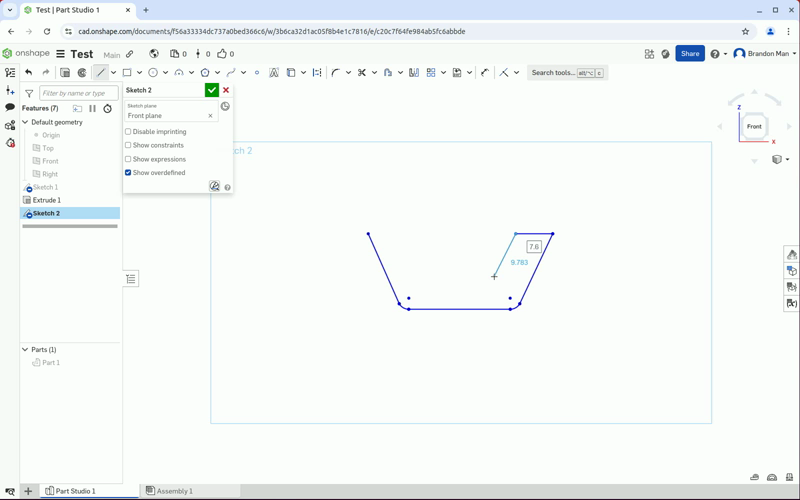
click(494, 276)
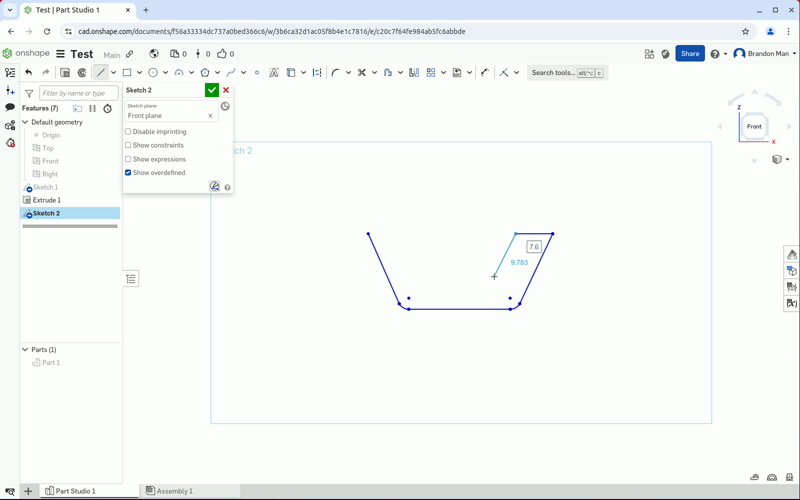
key_up(shift)
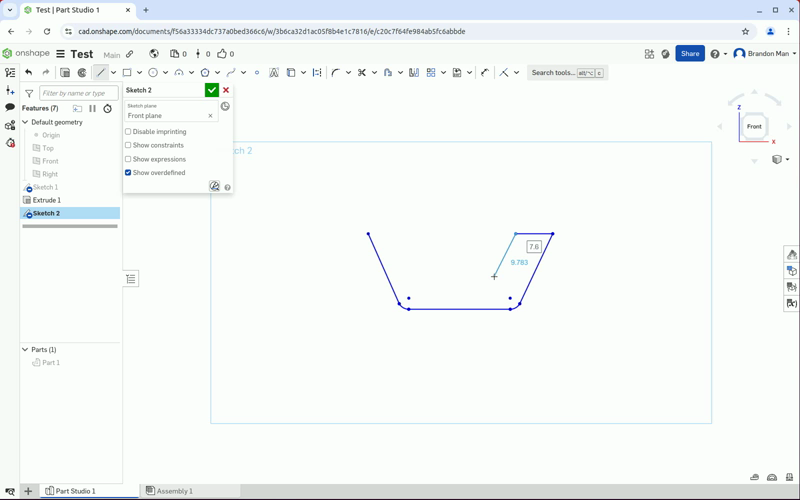
key_down(shift)
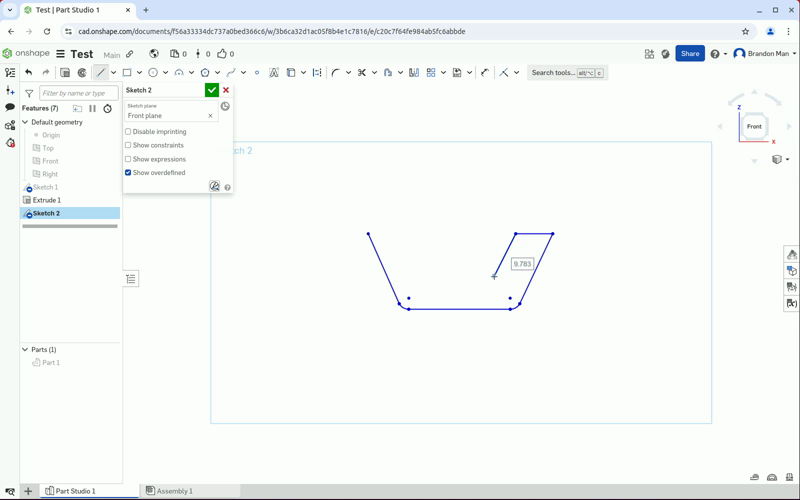
mouse_move(424, 276)
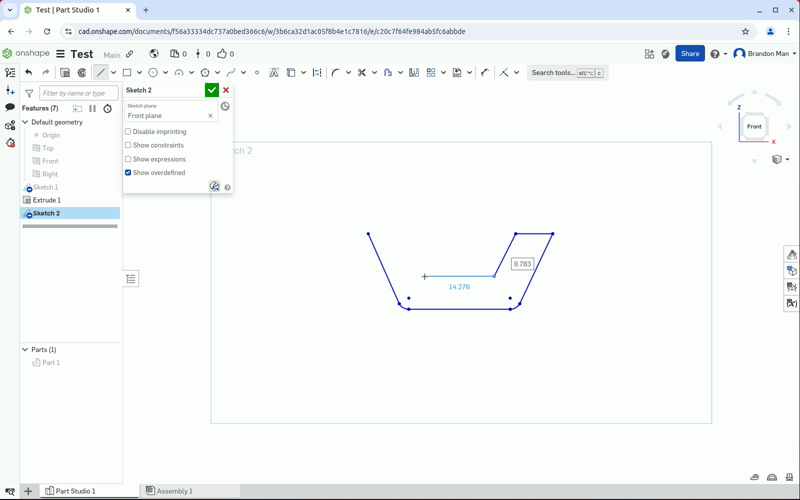
click(424, 276)
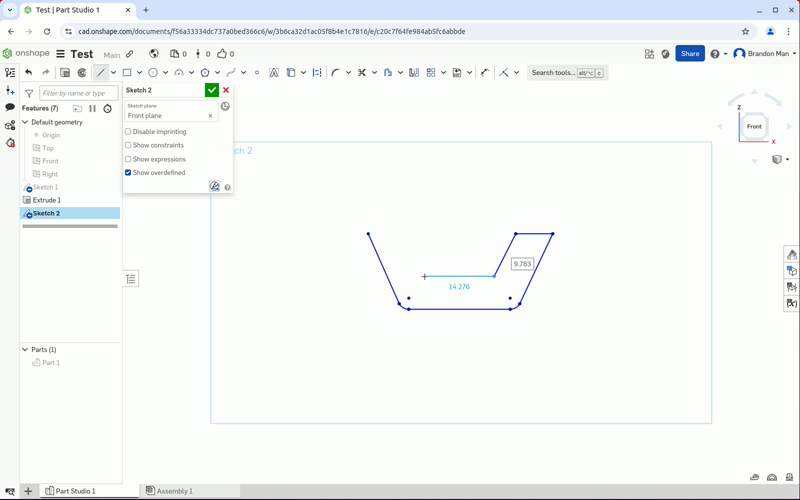
key_up(shift)
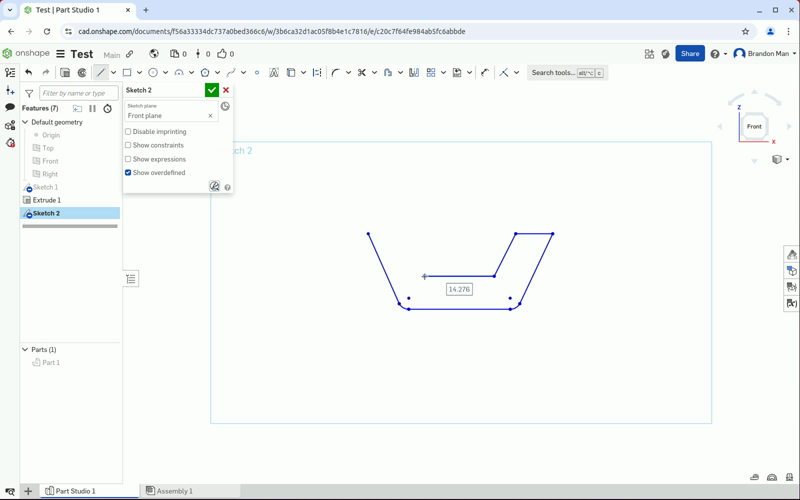
key_down(shift)
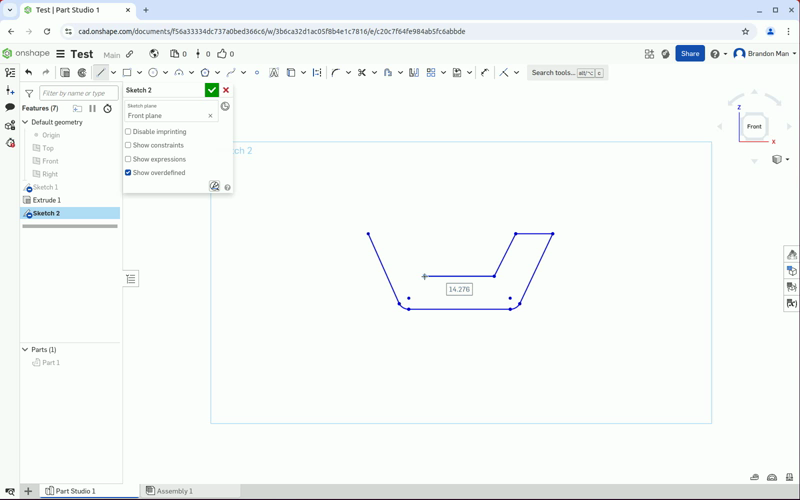
mouse_move(454, 276)
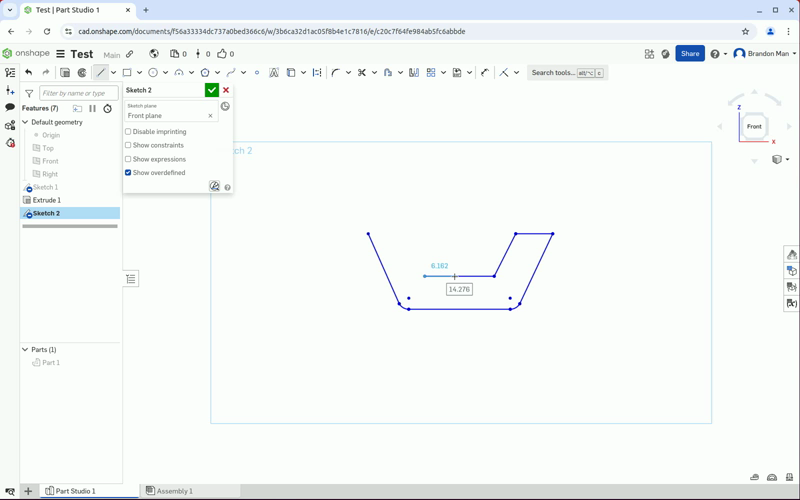
mouse_move(404, 233)
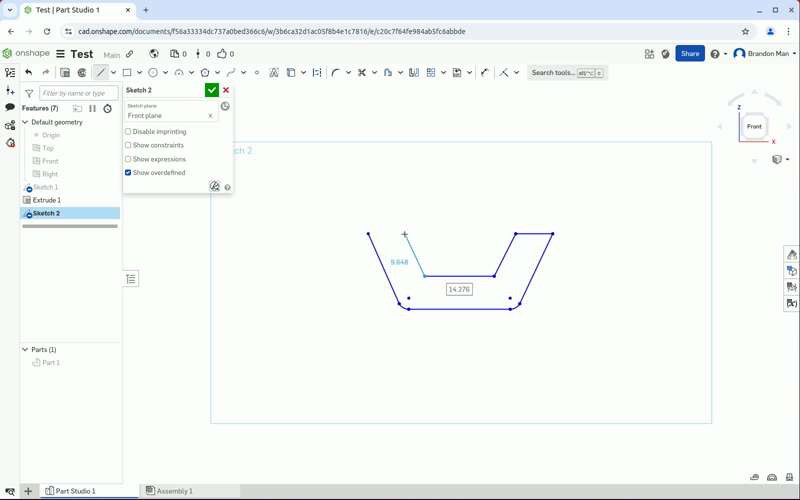
click(404, 233)
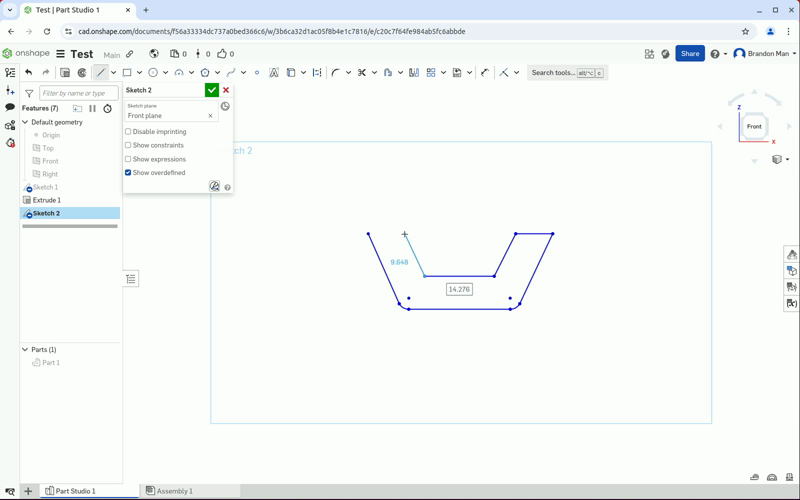
key_up(shift)
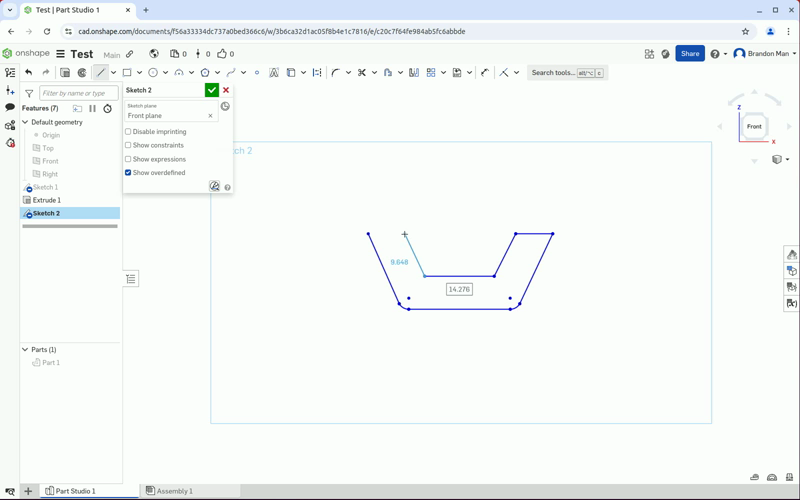
mouse_move(434, 233)
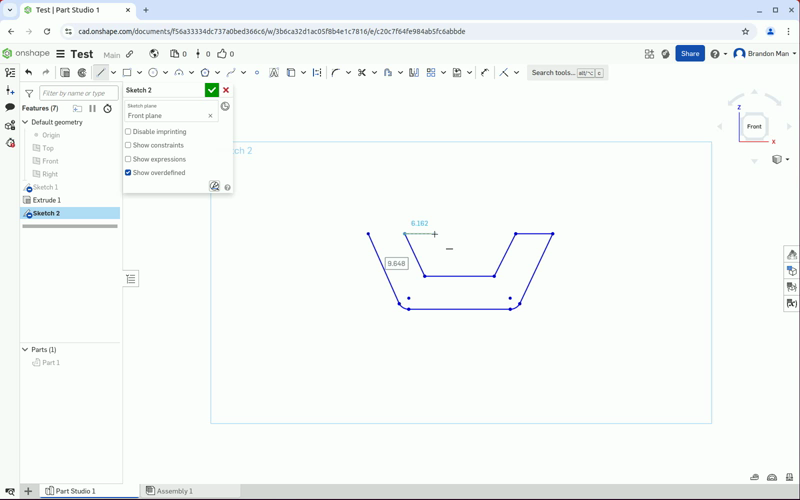
key_down(shift)
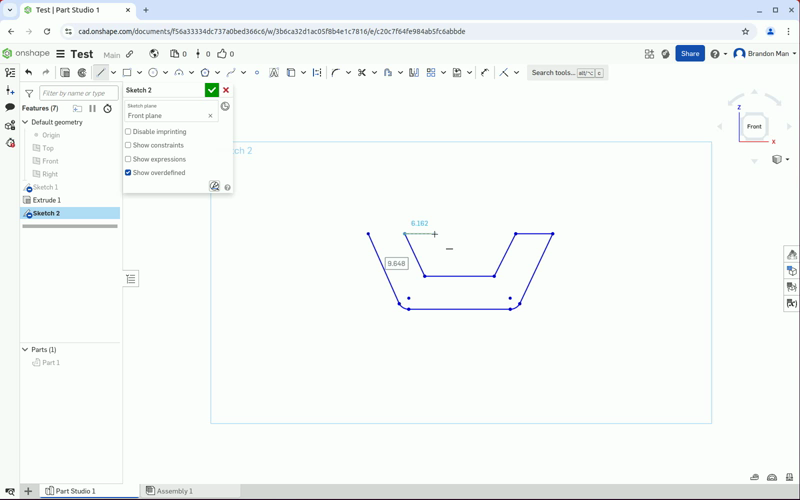
mouse_move(368, 233)
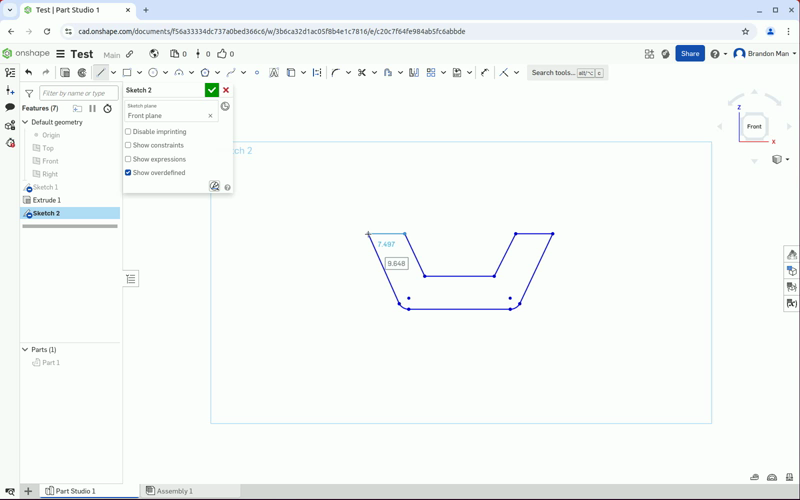
key_up(shift)
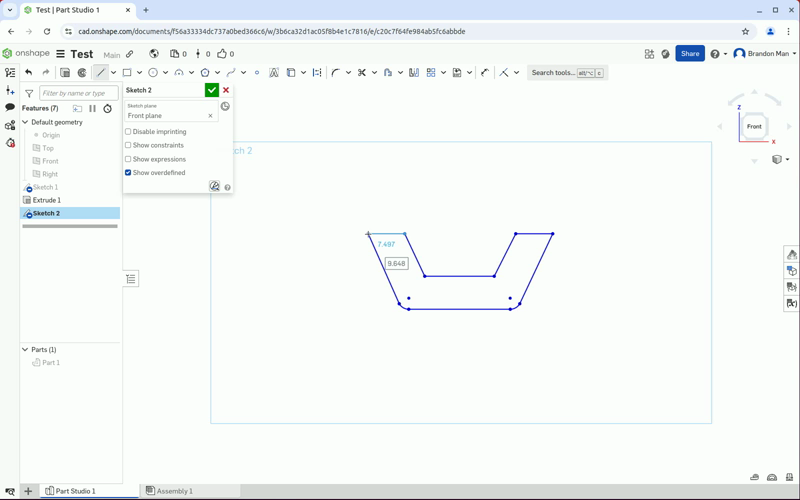
click(368, 233)
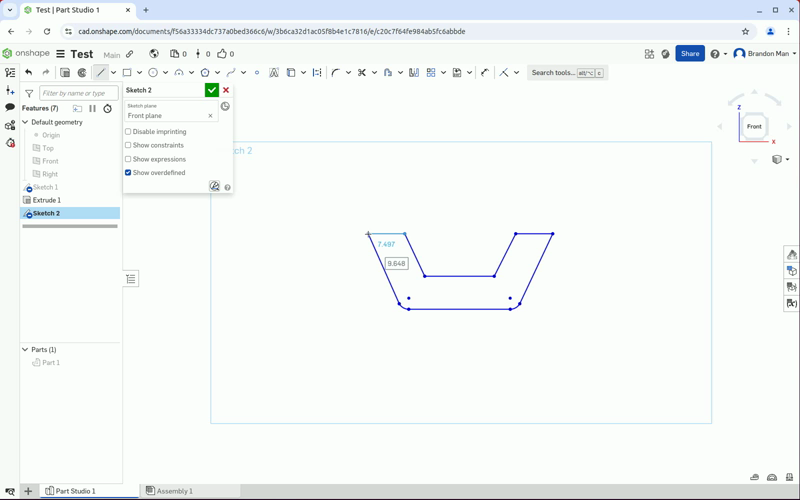
key(esc)
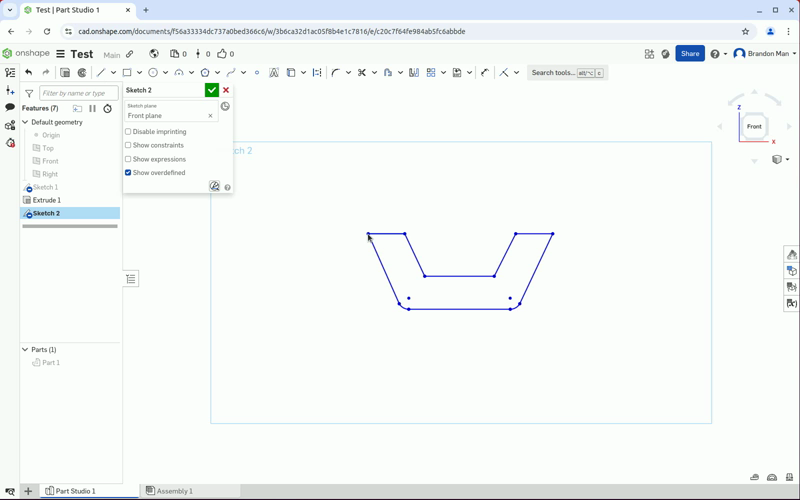
mouse_move(461, 302)
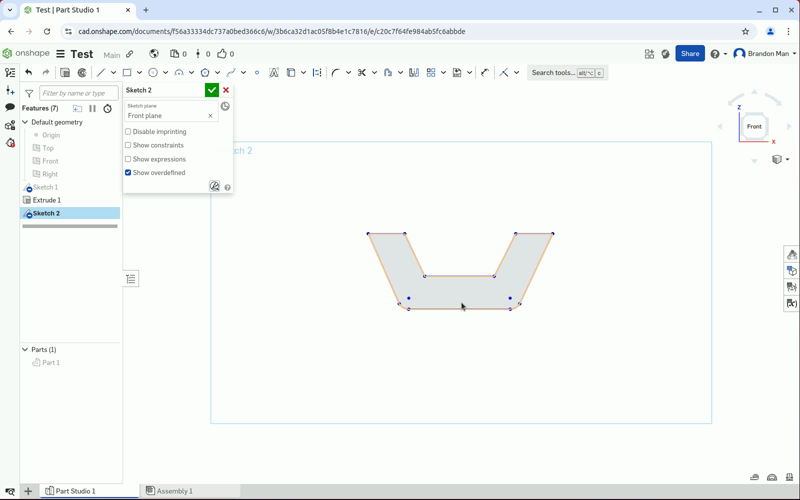
click(461, 302)
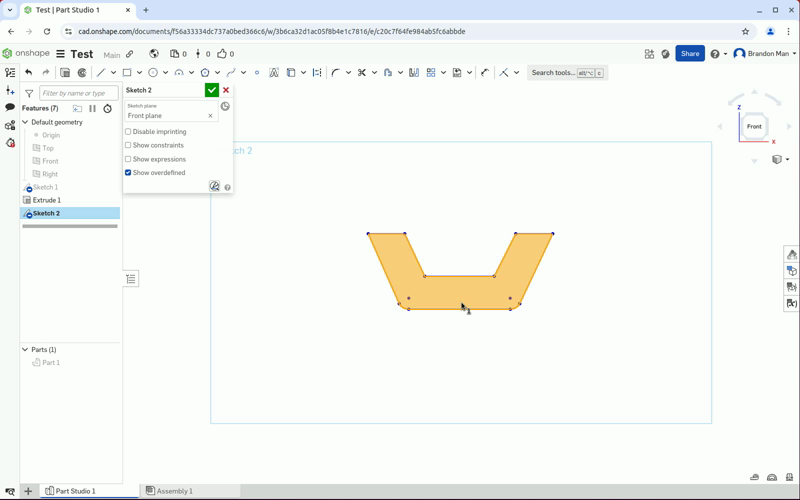
mouse_move(73, 352)
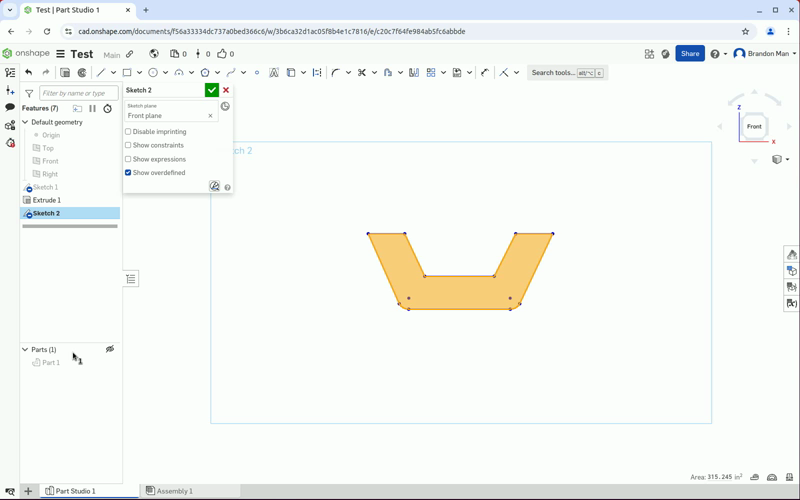
key(shift+y)
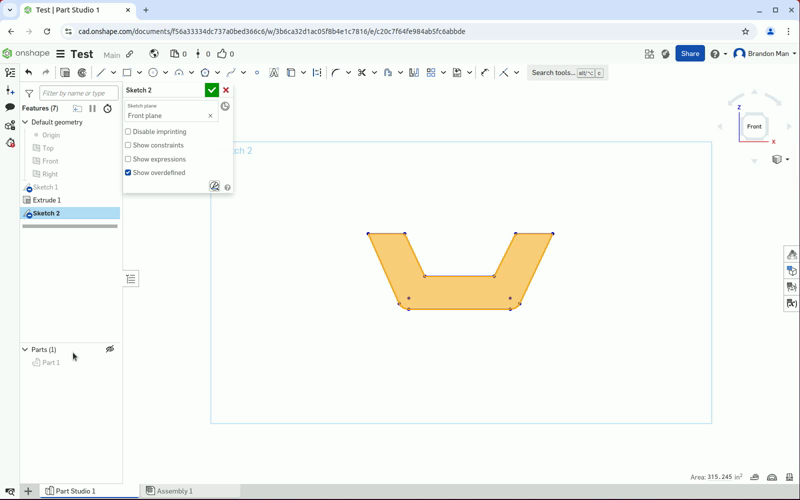
key(shift+e)
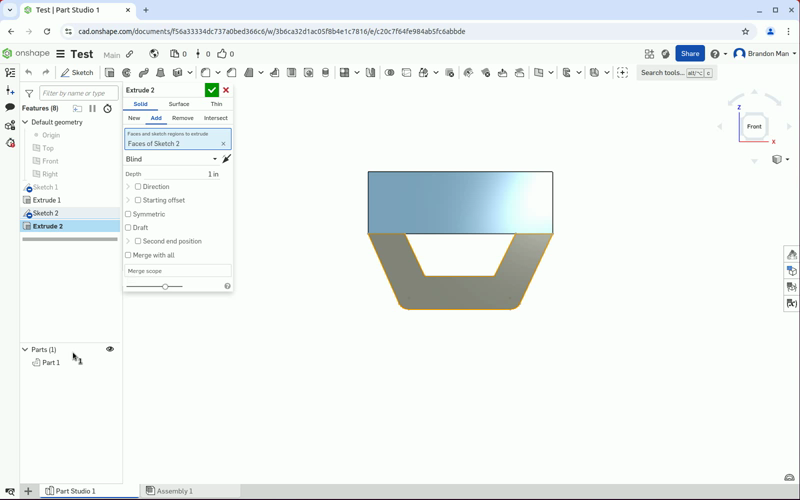
mouse_move(143, 106)
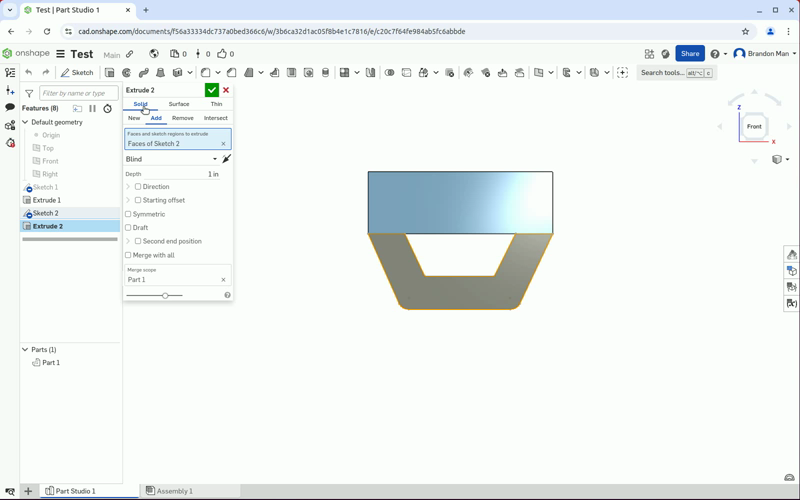
click(143, 106)
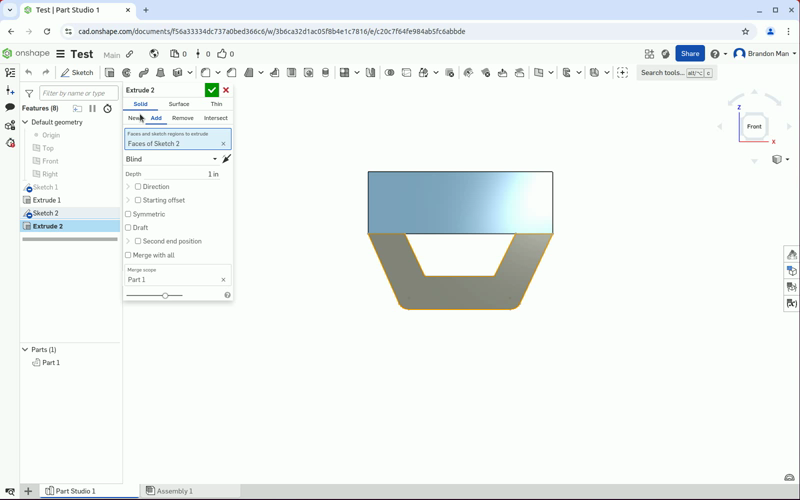
mouse_move(137, 120)
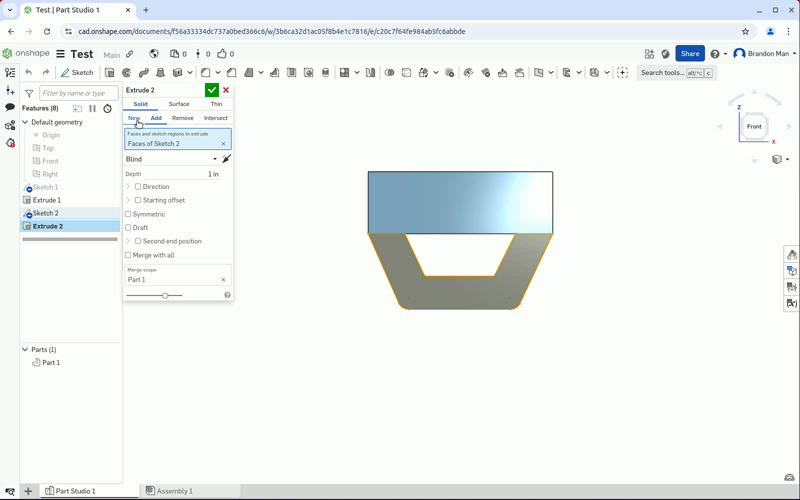
click(137, 120)
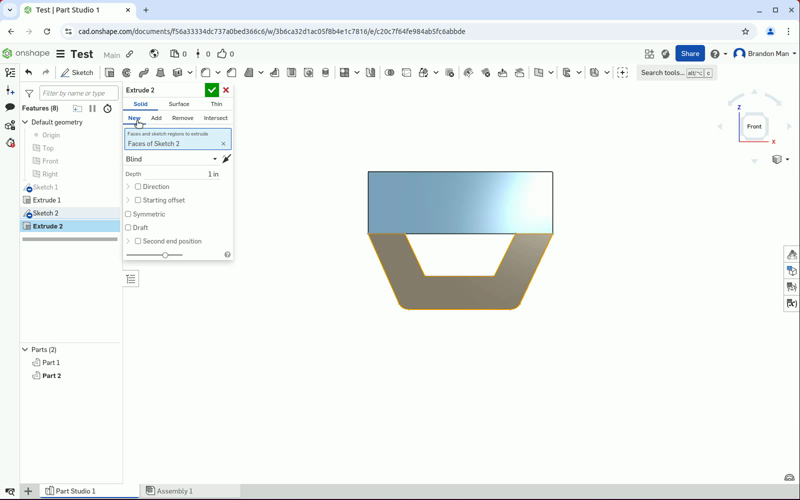
key(tab, 4)
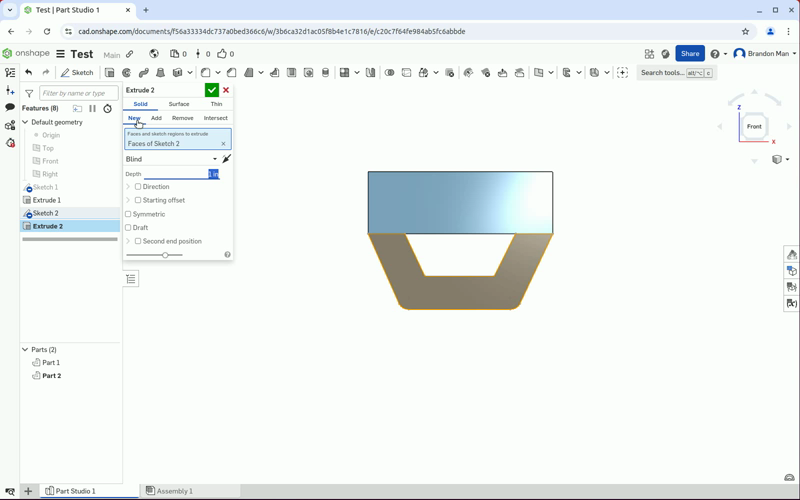
text(13.48)
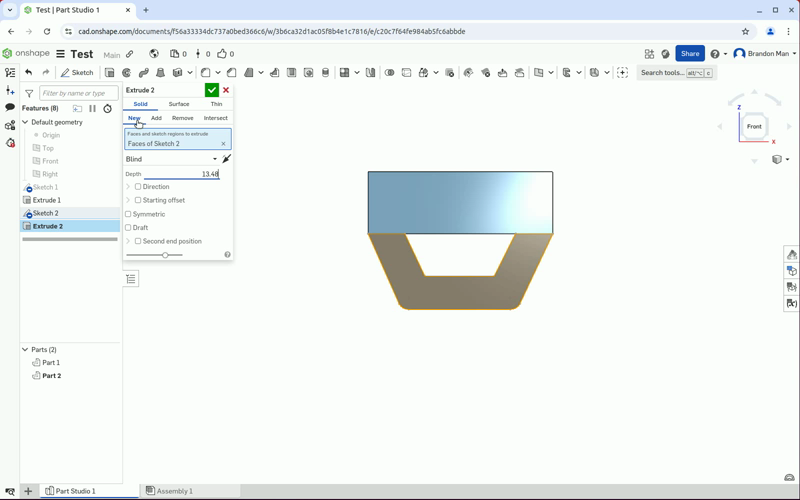
key(enter)
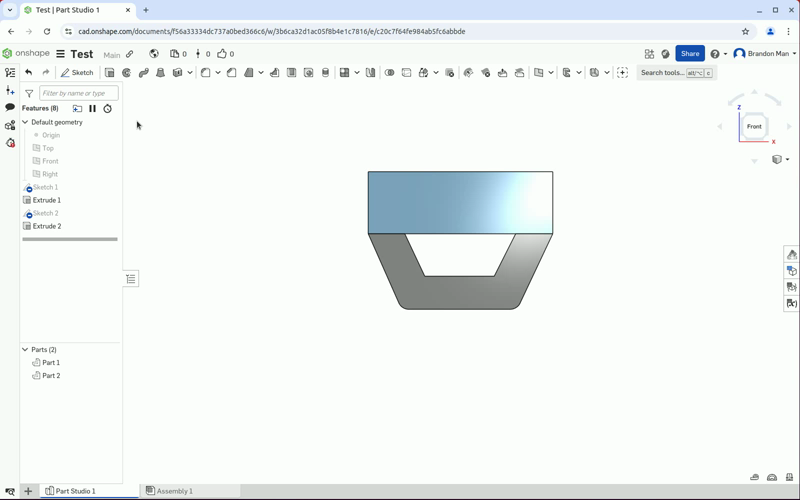
key(shift+h)
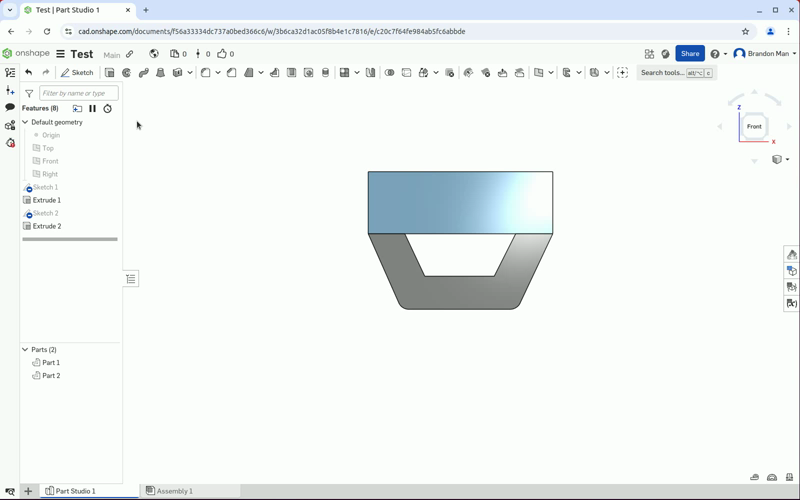
key(shift+h)
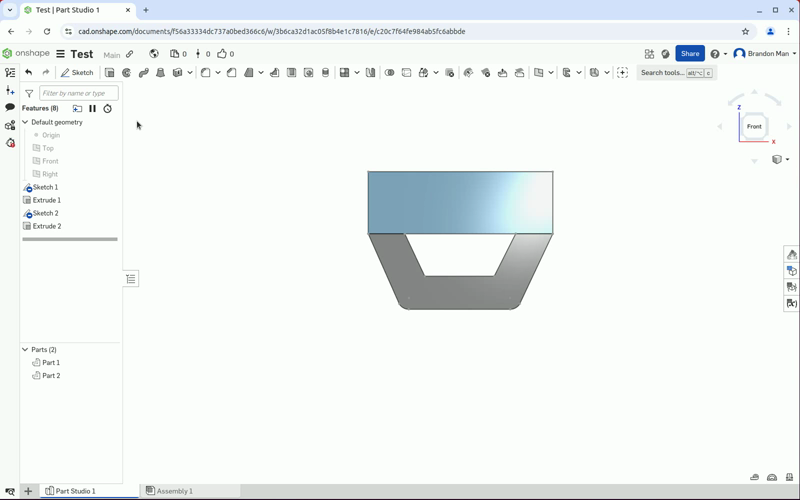
key(shift+7)
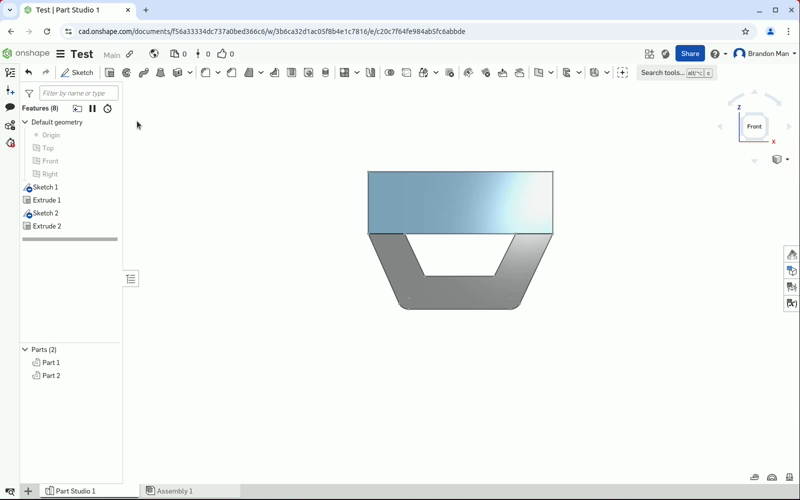
key(left, 2)
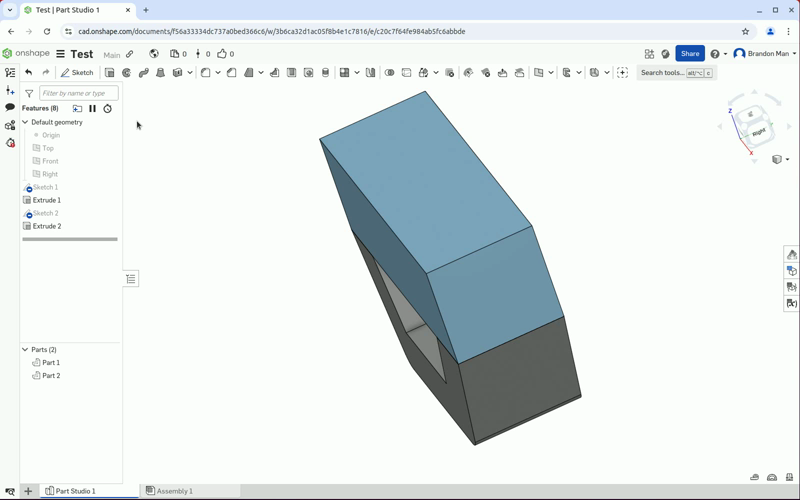
key(down, 2)
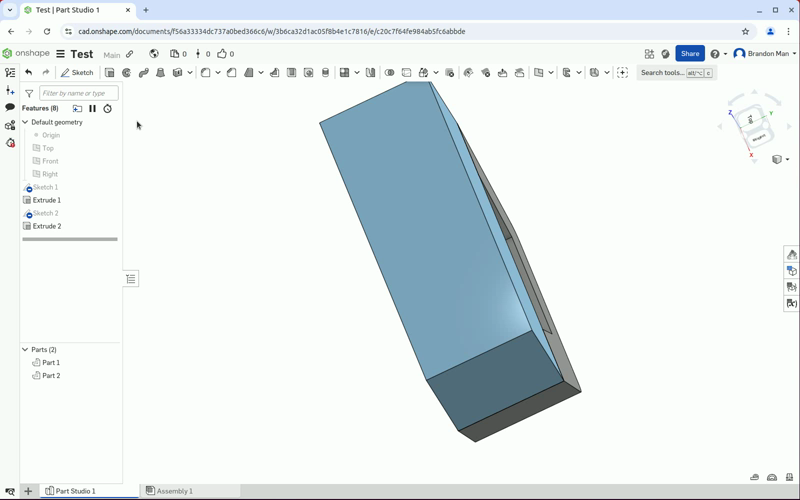
key(up, 2)
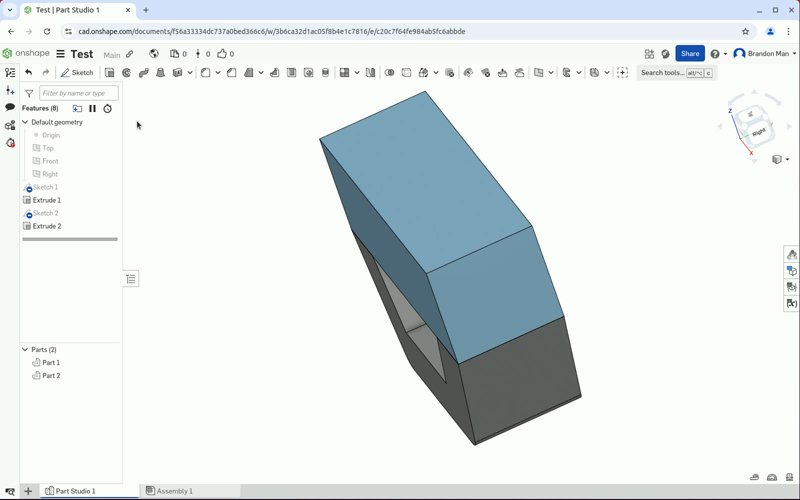
key(right, 2)
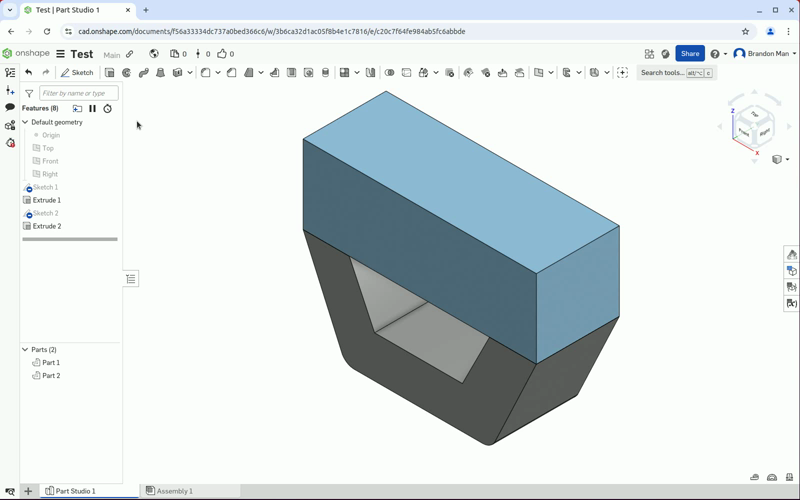
mouse_move(73, 189)
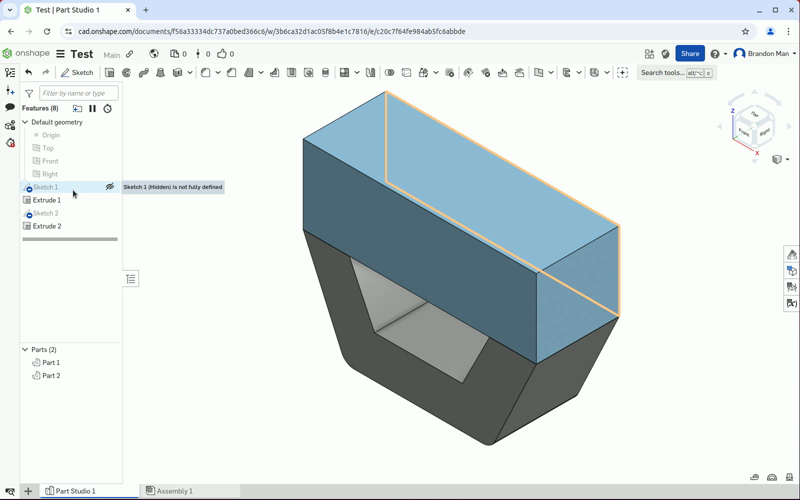
click(73, 189)